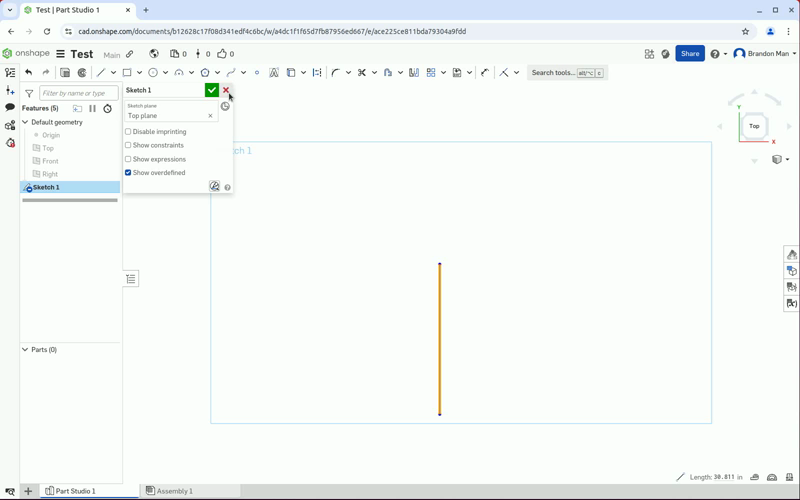
key(shift+h)
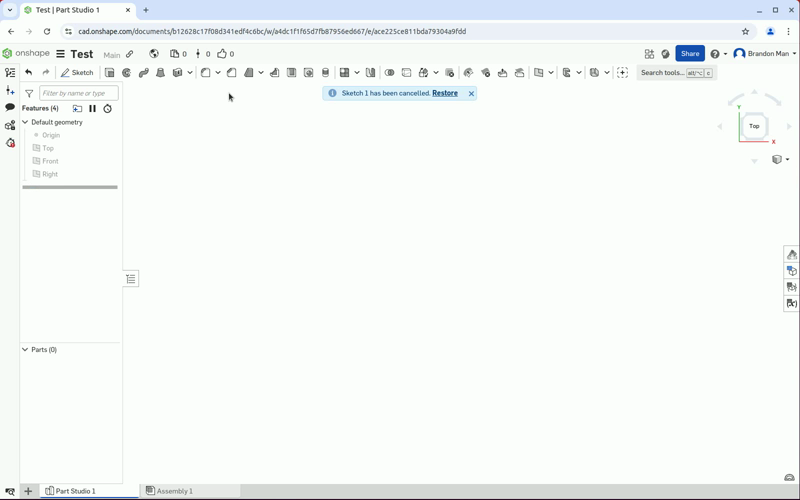
mouse_move(73, 352)
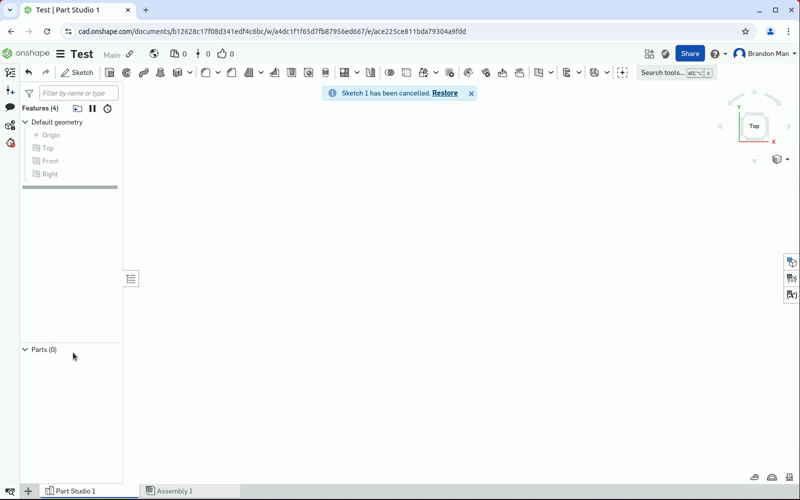
key(y)
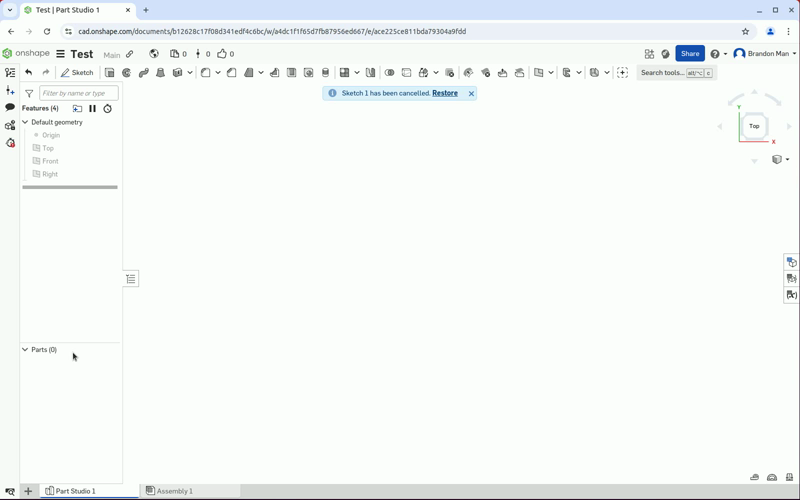
key(shift+p)
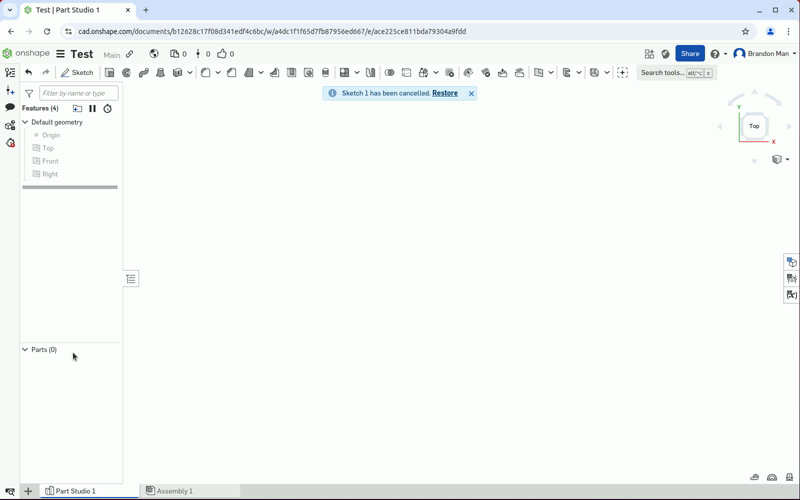
key(space)
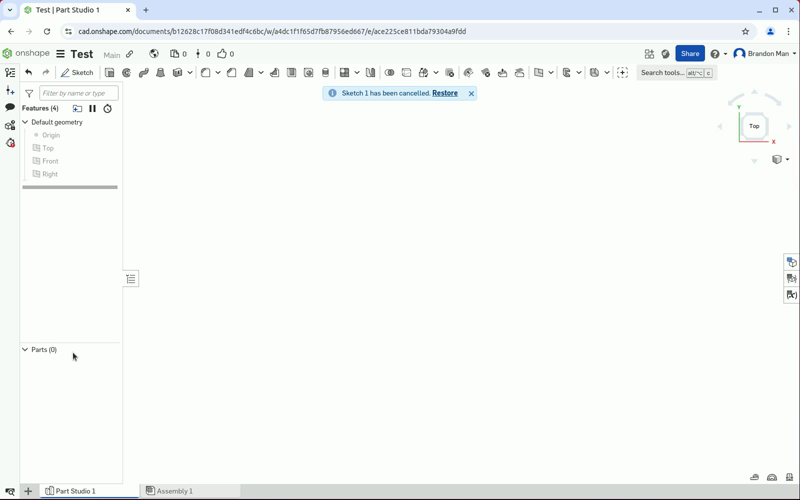
key_down(shift)
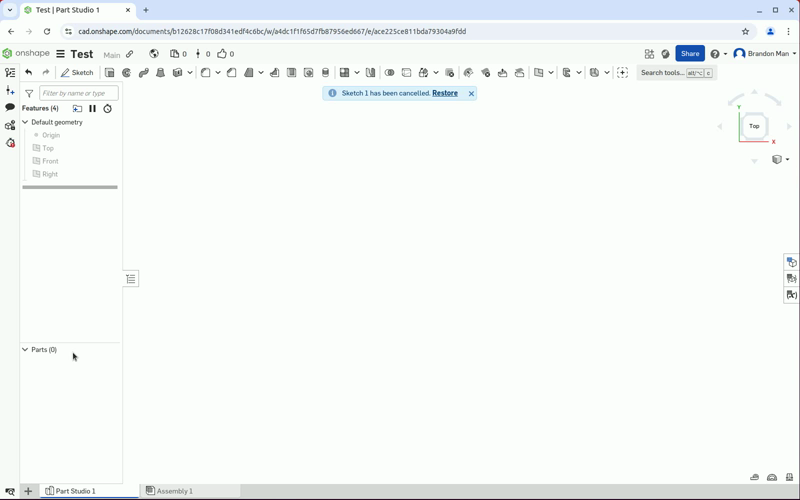
key(up)
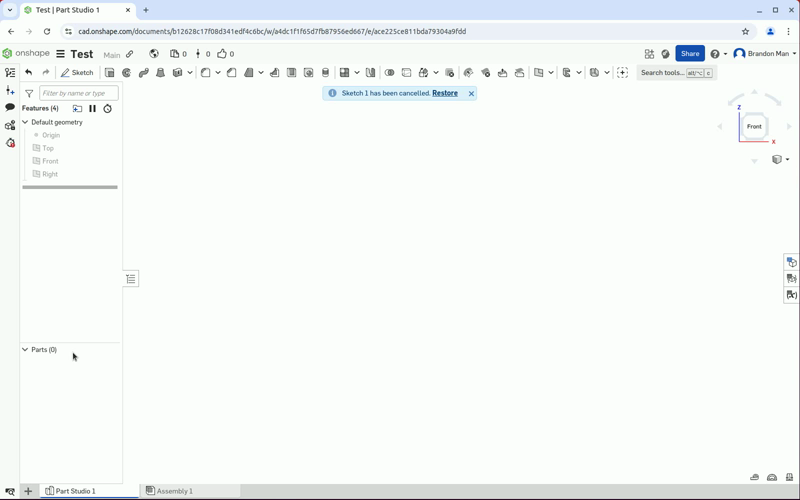
key_up(shift)
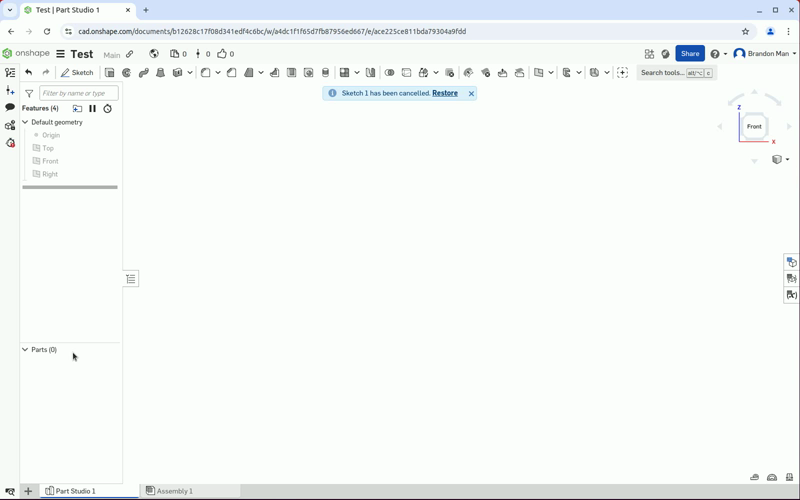
mouse_move(73, 352)
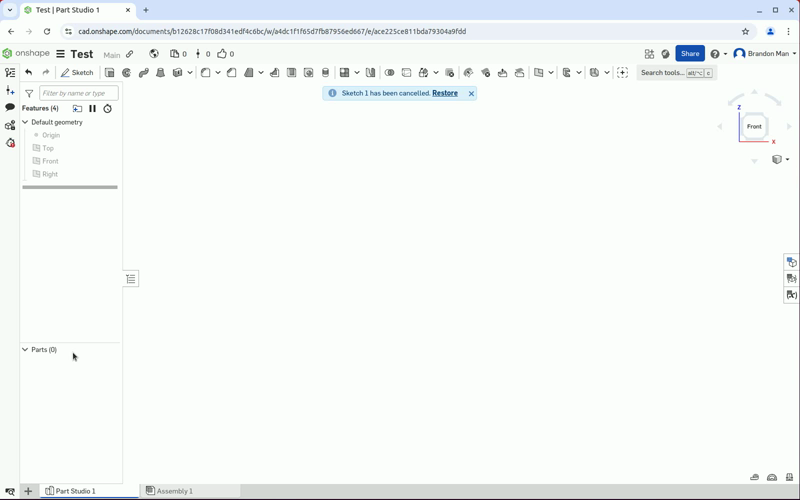
key(shift+y)
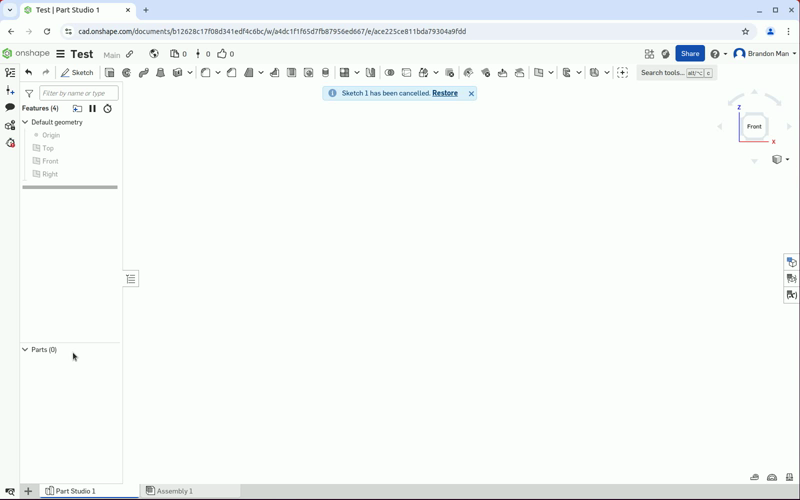
key(shift+s)
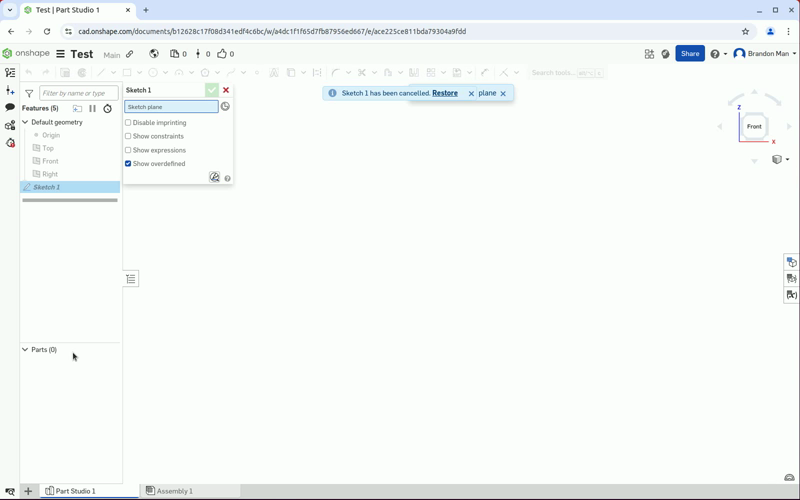
mouse_move(73, 163)
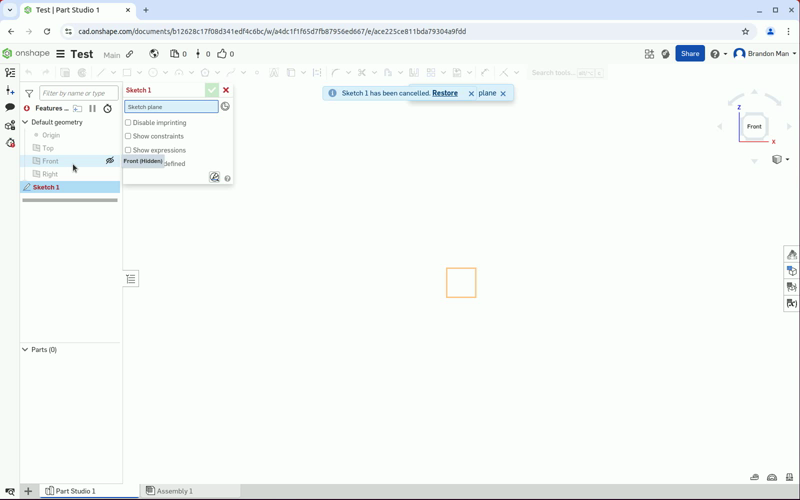
click(73, 163)
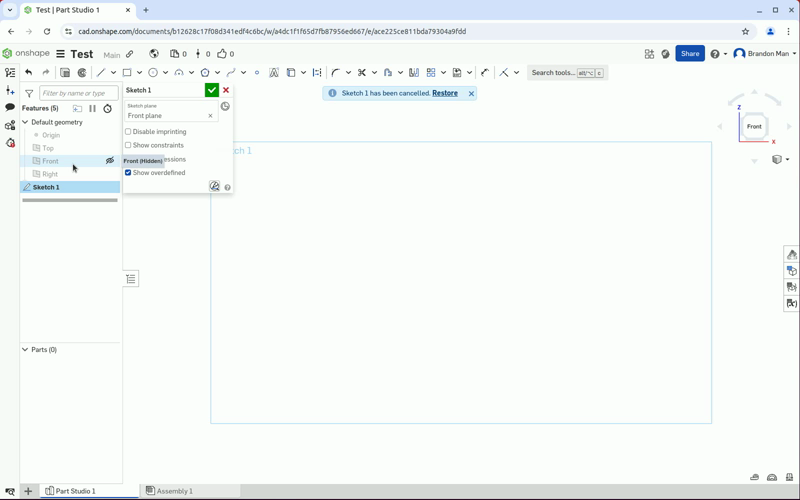
mouse_move(73, 352)
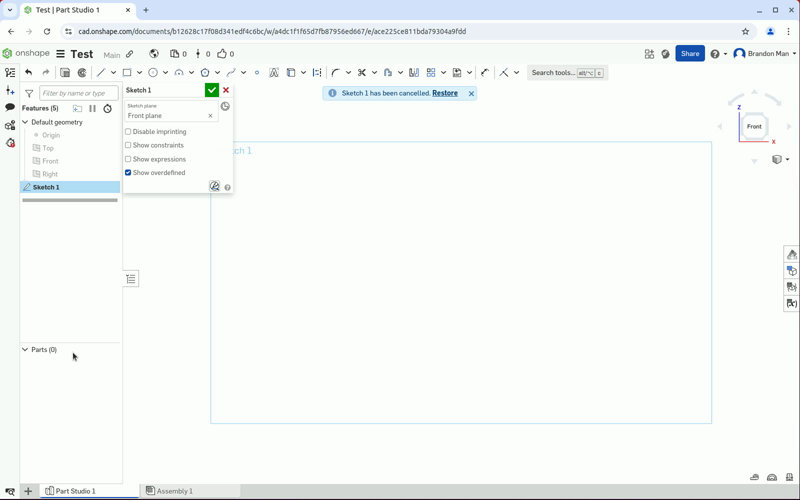
key(y)
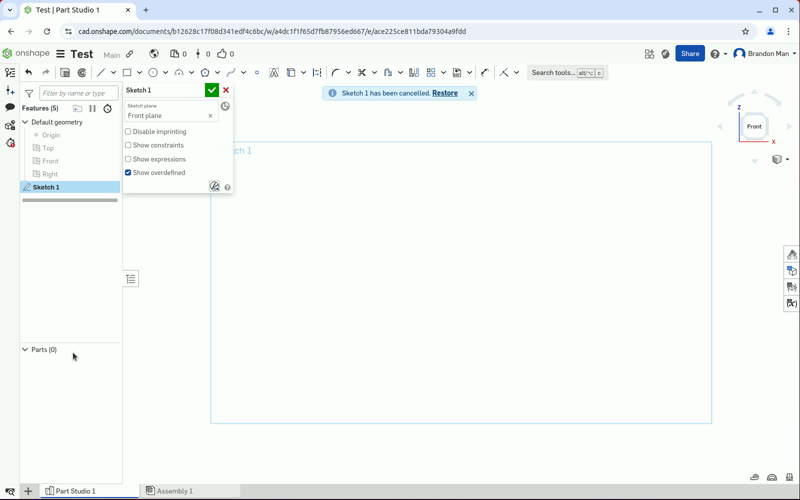
key(l)
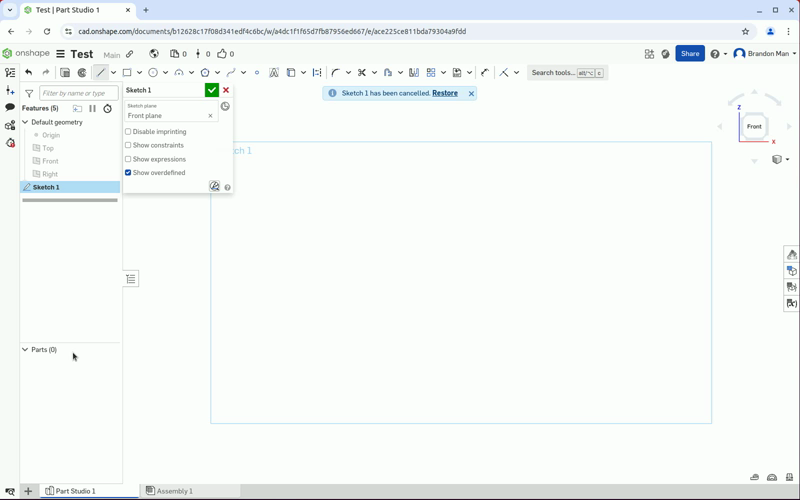
key_down(shift)
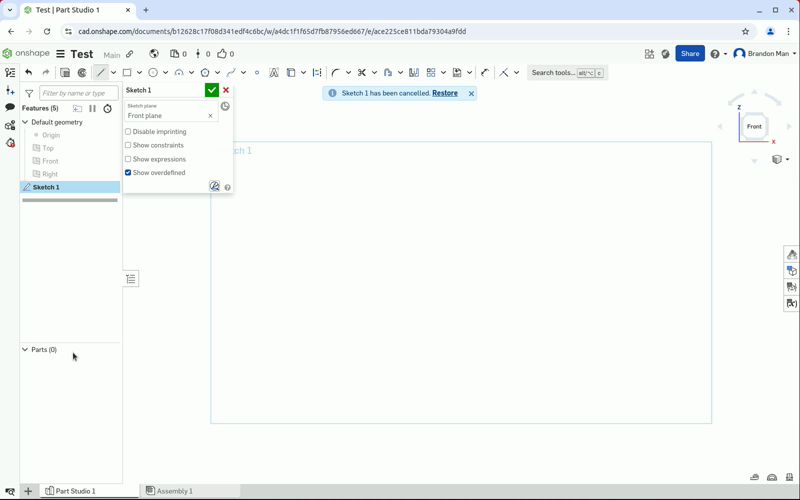
mouse_move(383, 286)
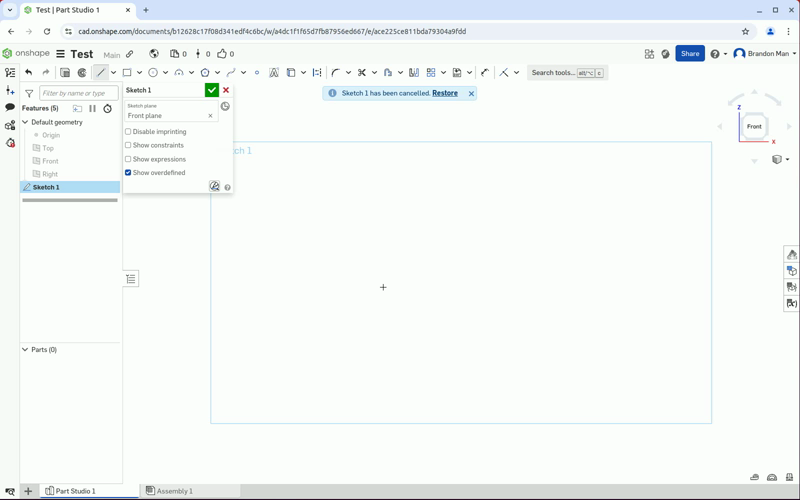
click(383, 286)
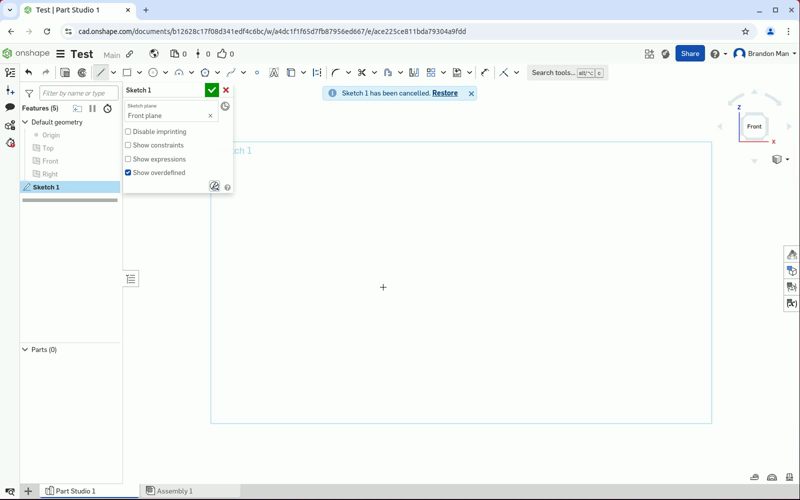
key_up(shift)
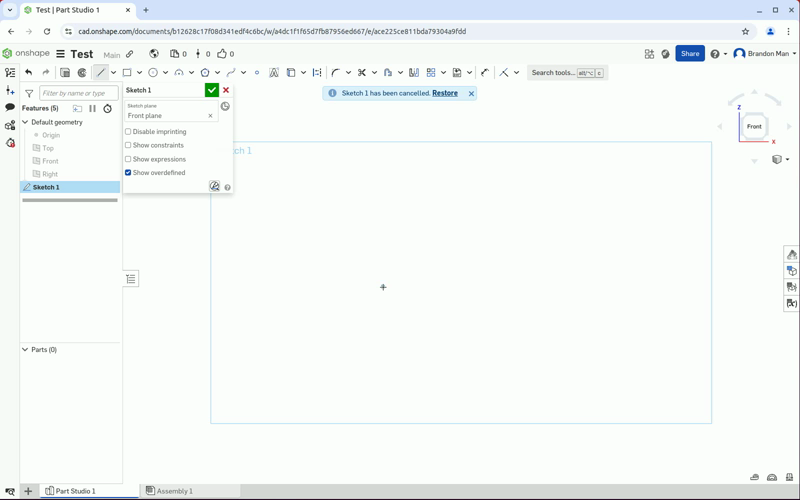
key_down(shift)
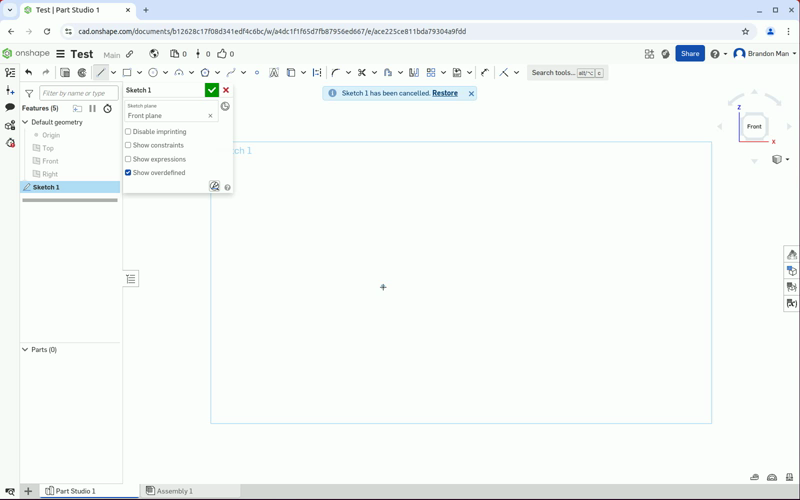
mouse_move(495, 286)
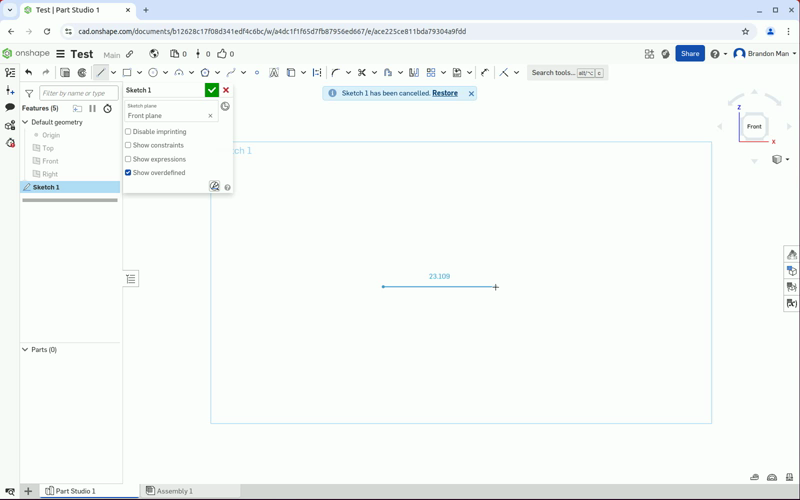
click(495, 286)
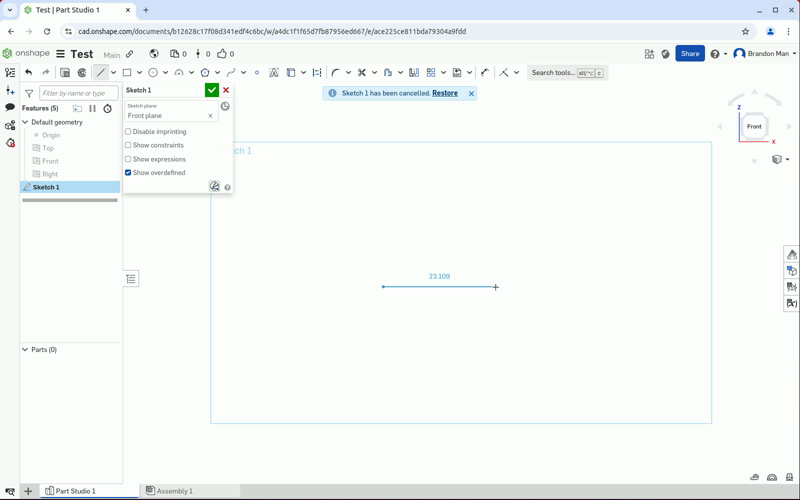
key_up(shift)
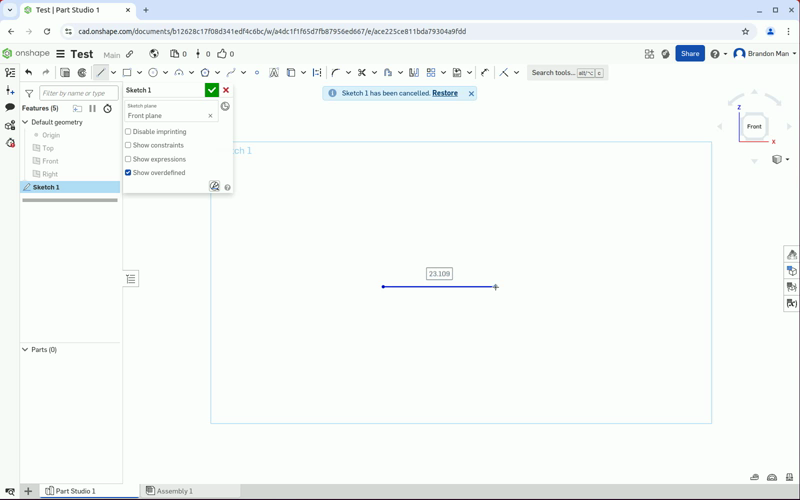
key_down(shift)
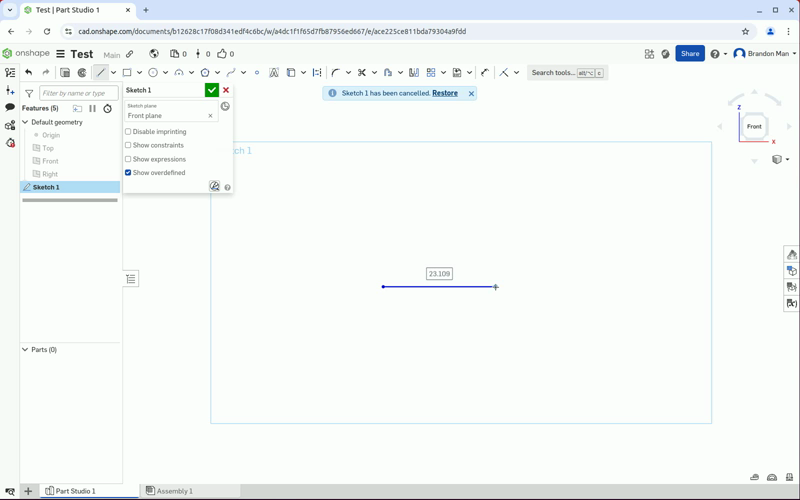
mouse_move(475, 229)
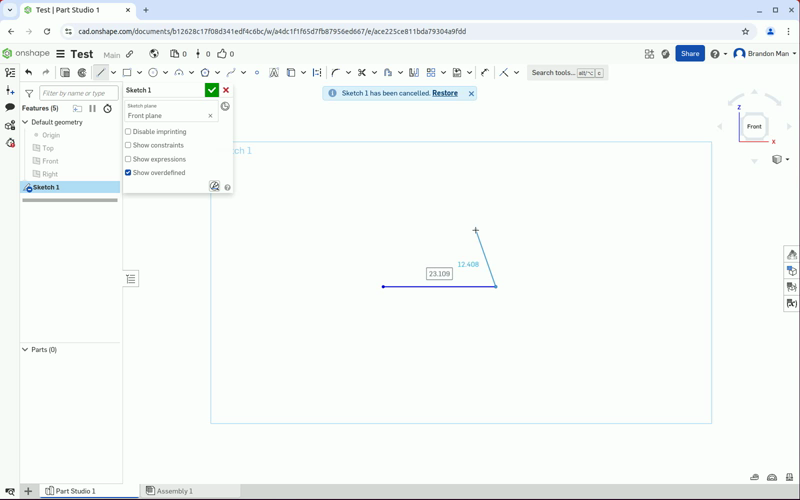
click(475, 229)
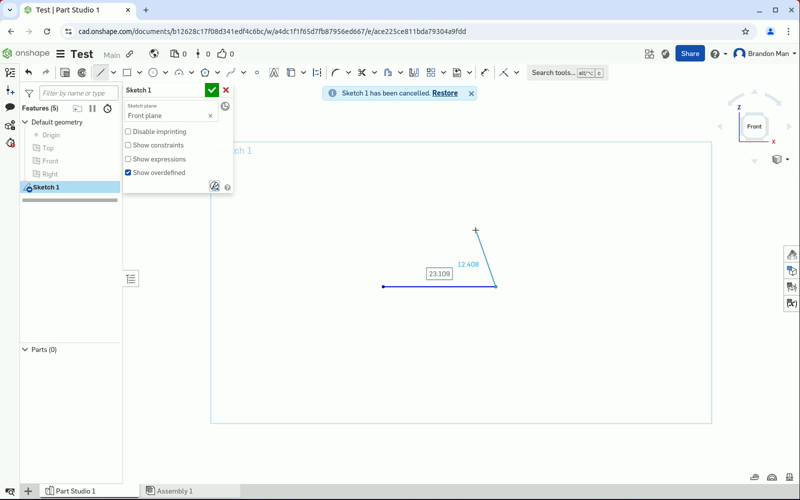
key_up(shift)
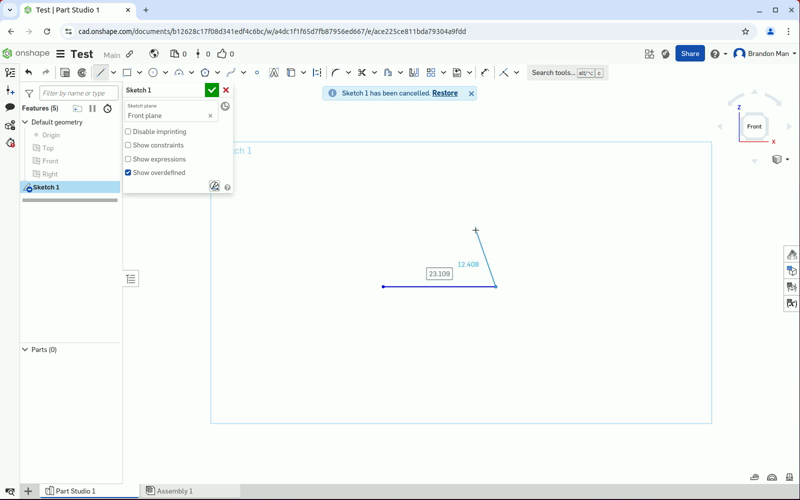
key_down(shift)
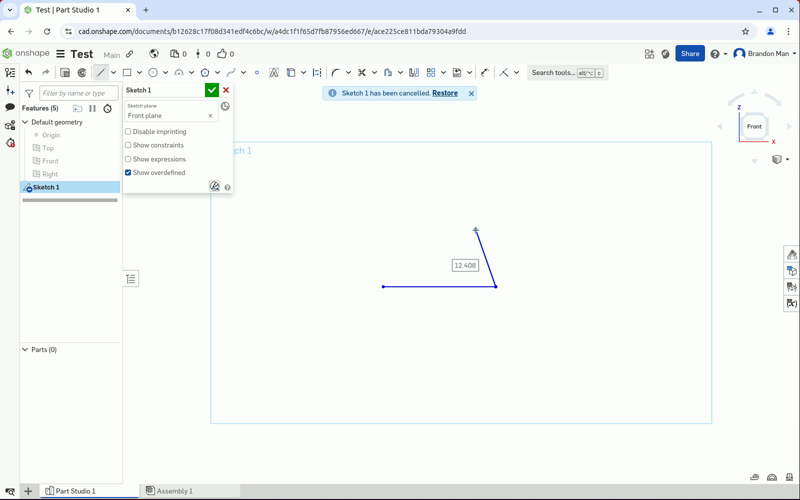
mouse_move(403, 229)
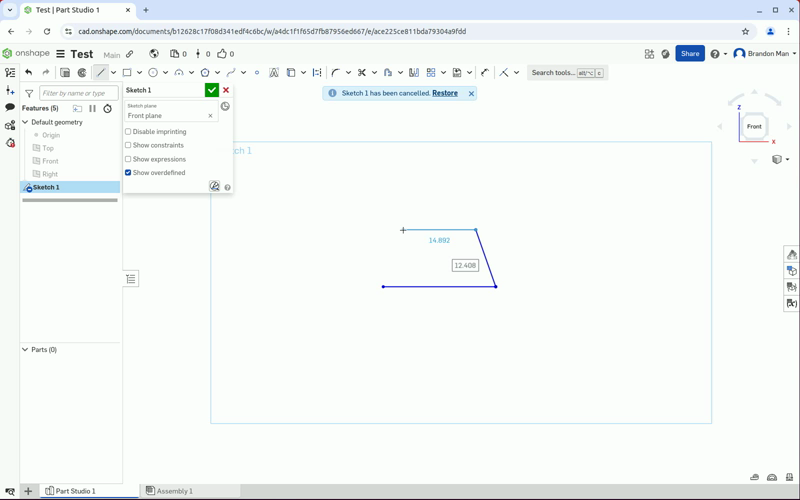
click(403, 229)
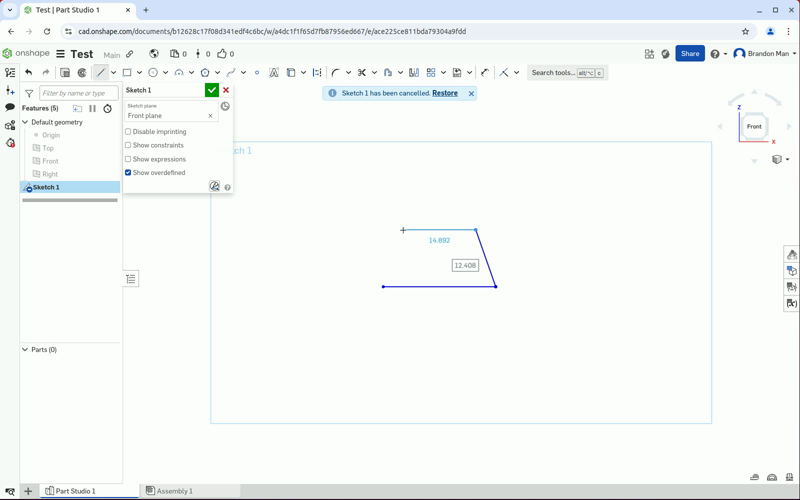
key_up(shift)
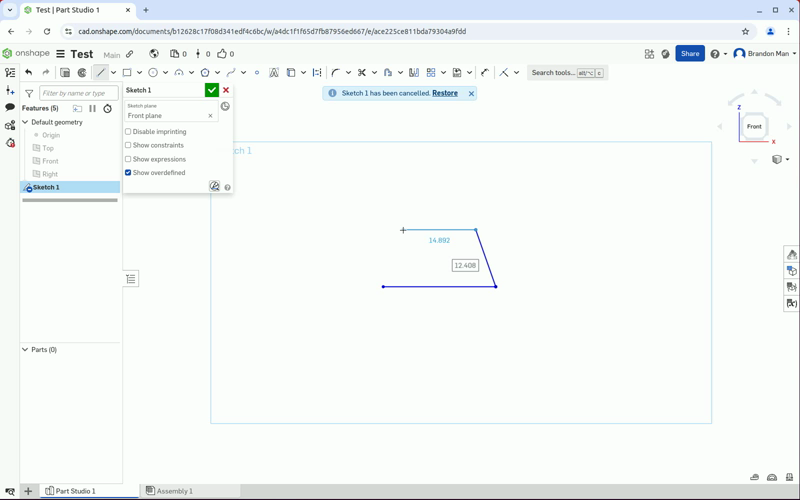
key_down(shift)
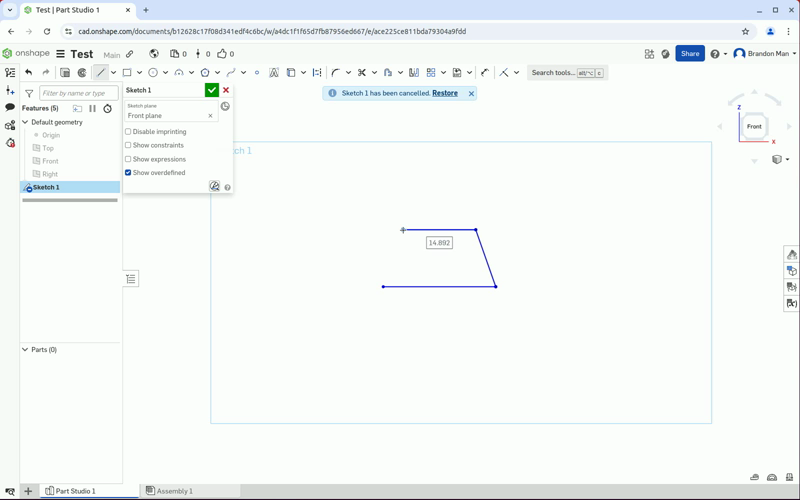
mouse_move(383, 286)
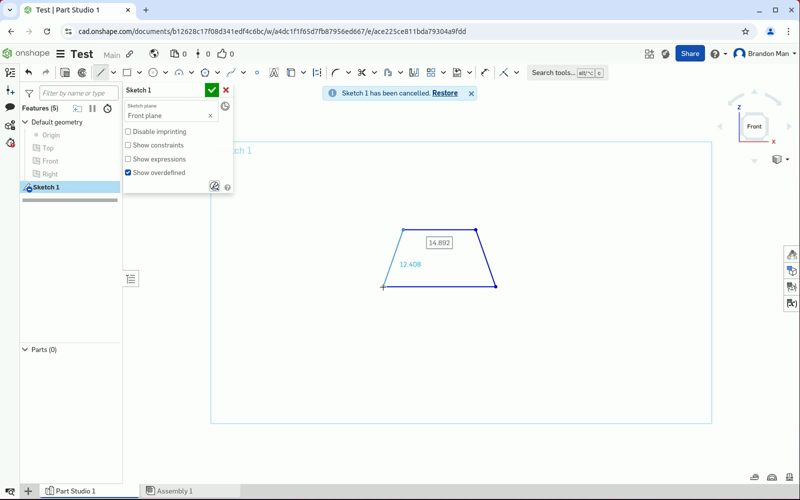
key_up(shift)
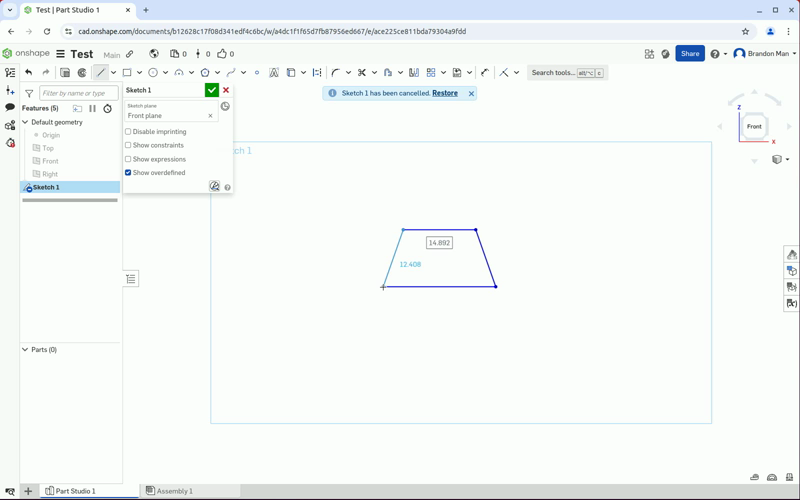
click(383, 286)
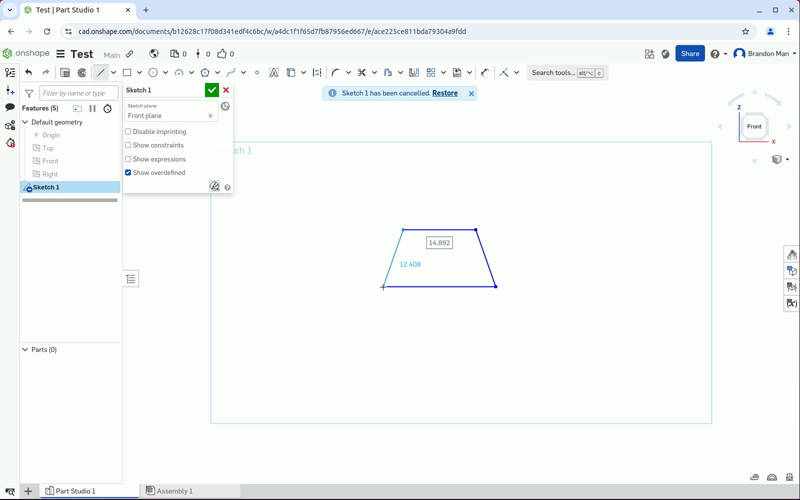
key(esc)
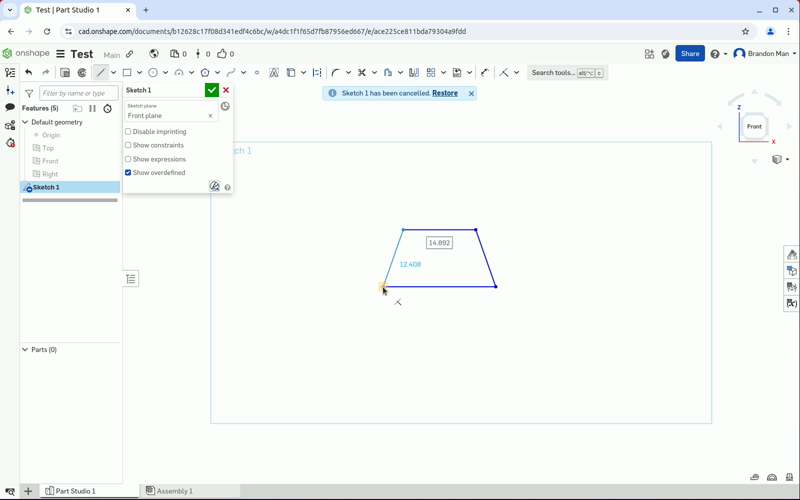
mouse_move(444, 270)
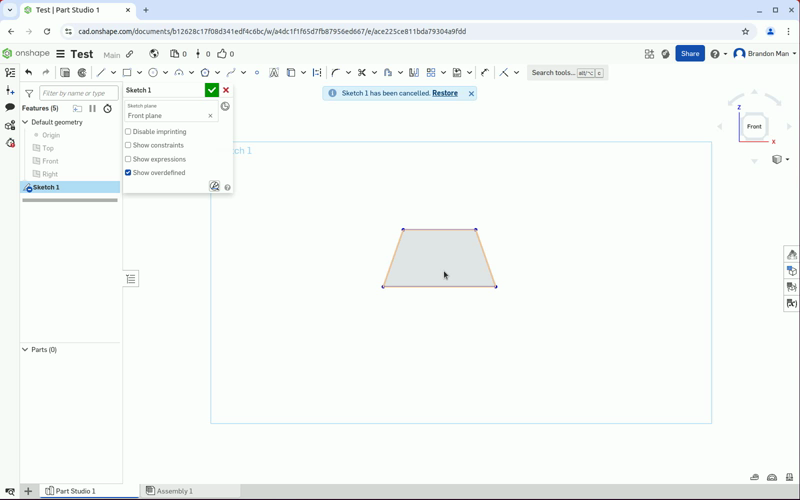
click(444, 270)
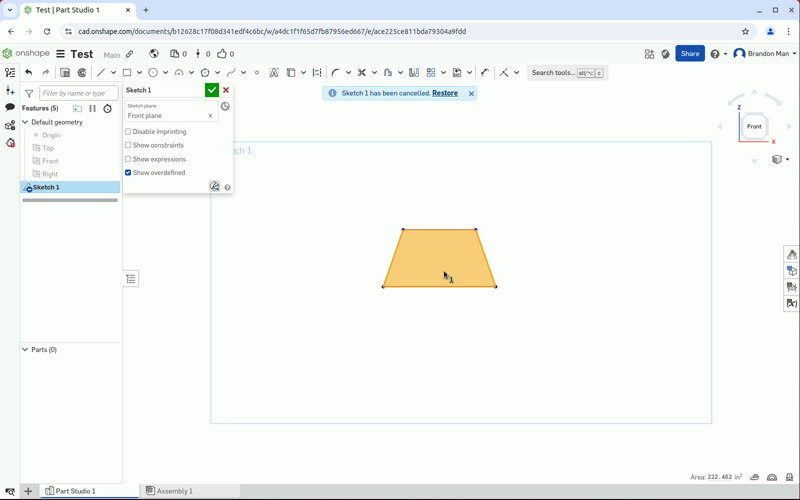
mouse_move(73, 352)
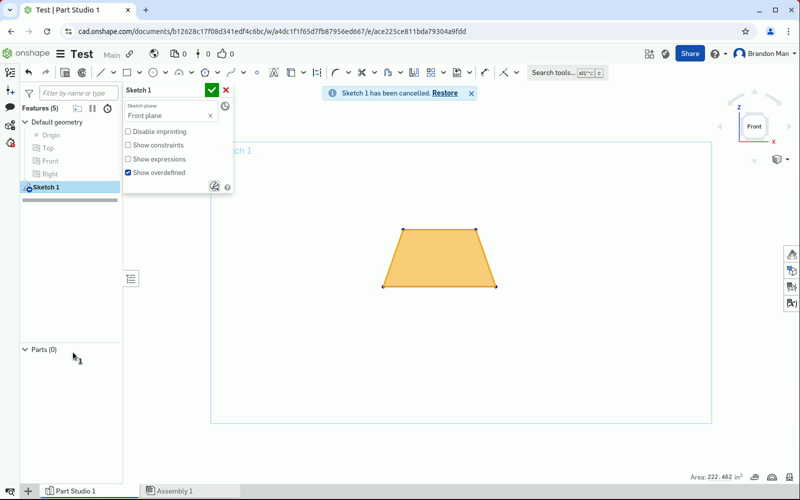
key(shift+y)
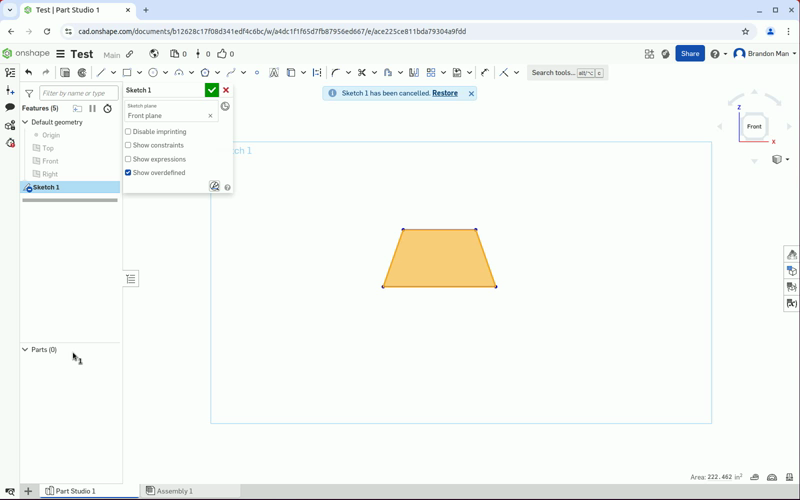
key(shift+e)
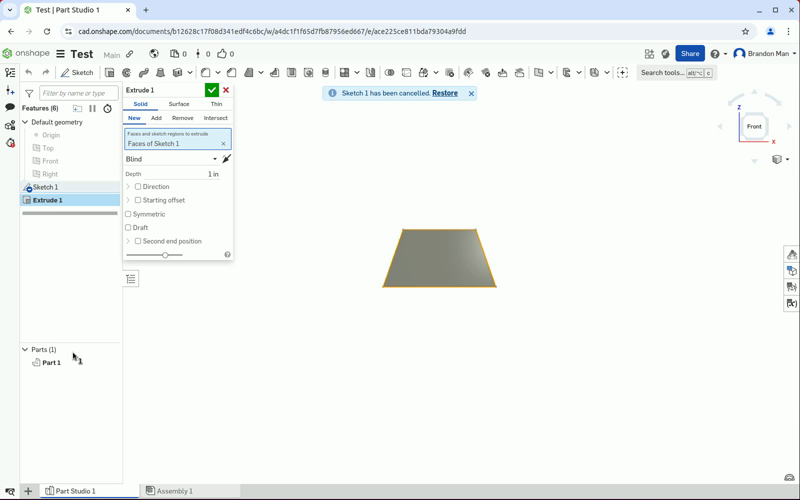
mouse_move(143, 106)
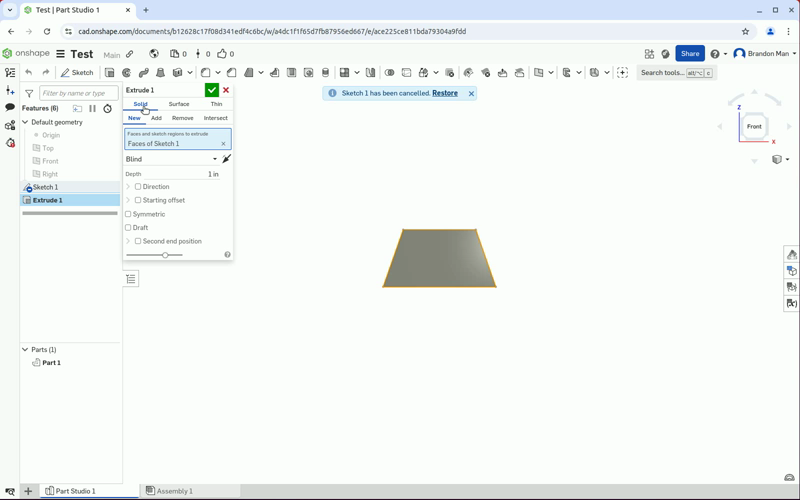
click(143, 106)
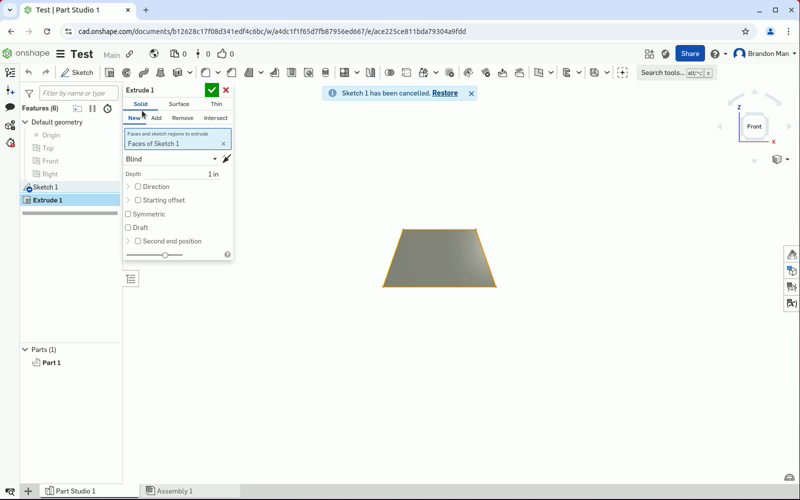
mouse_move(137, 120)
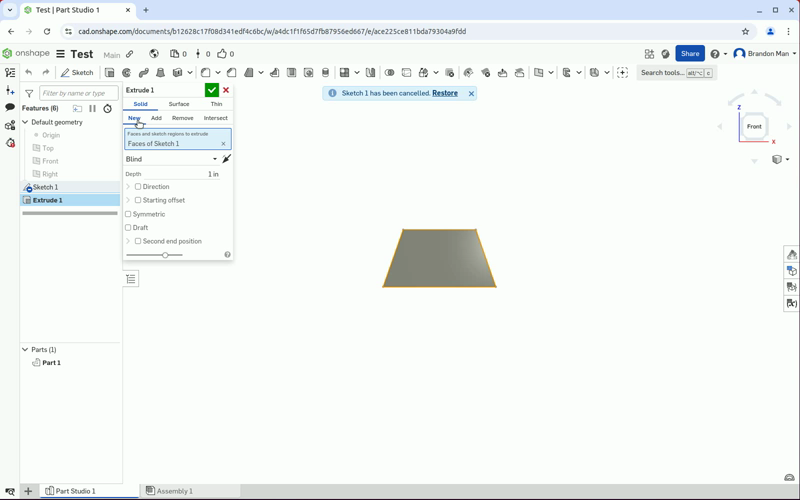
click(137, 120)
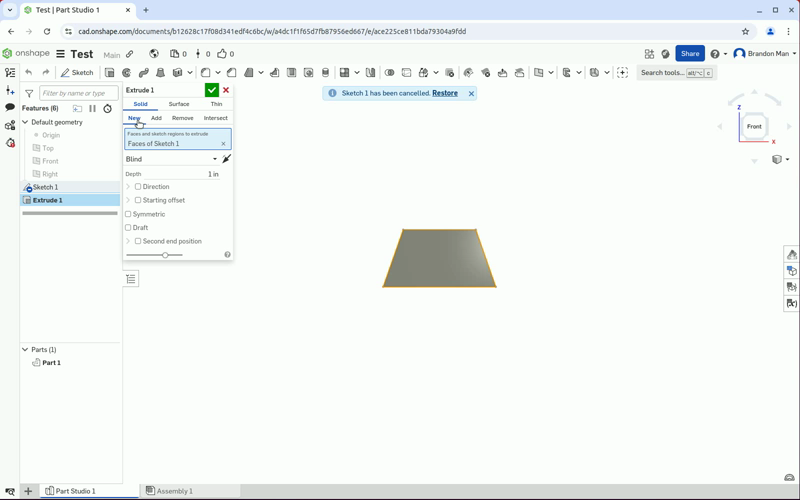
key(tab, 4)
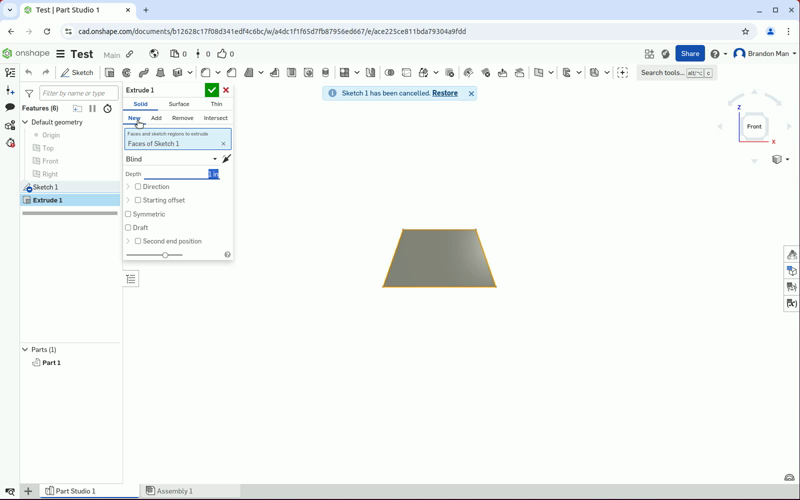
text(-23.108)
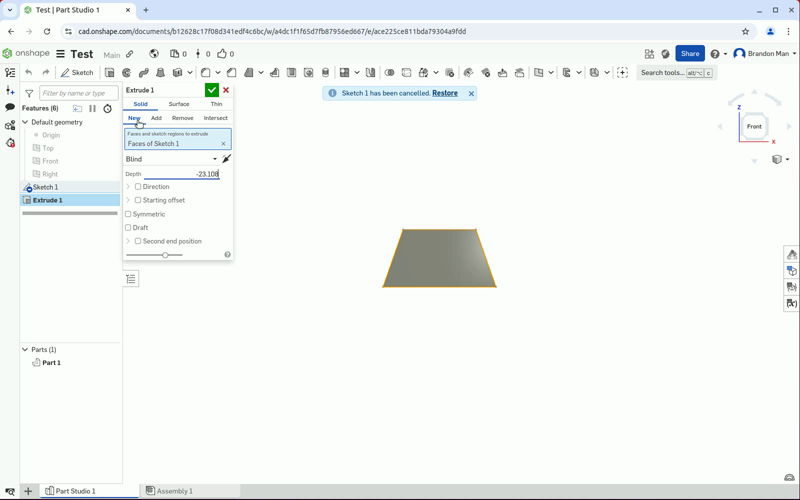
key(enter)
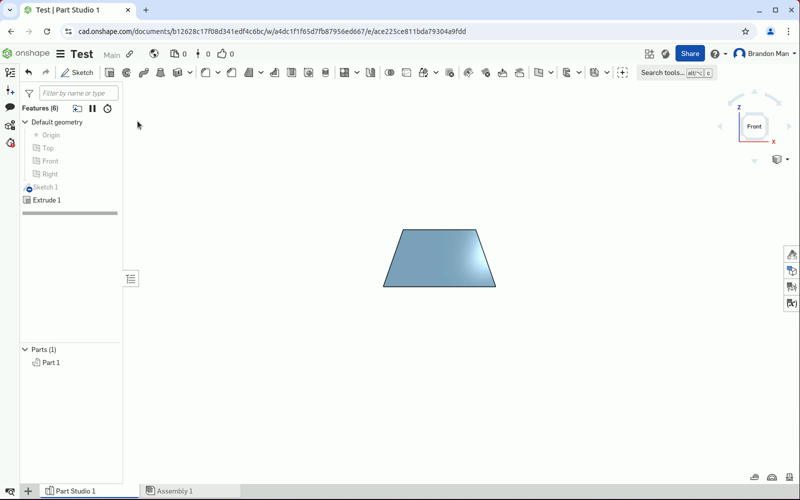
key(shift+h)
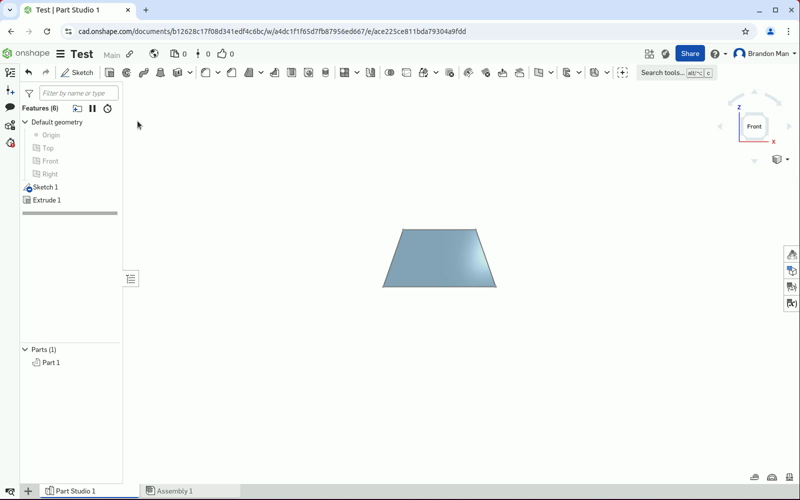
key(shift+h)
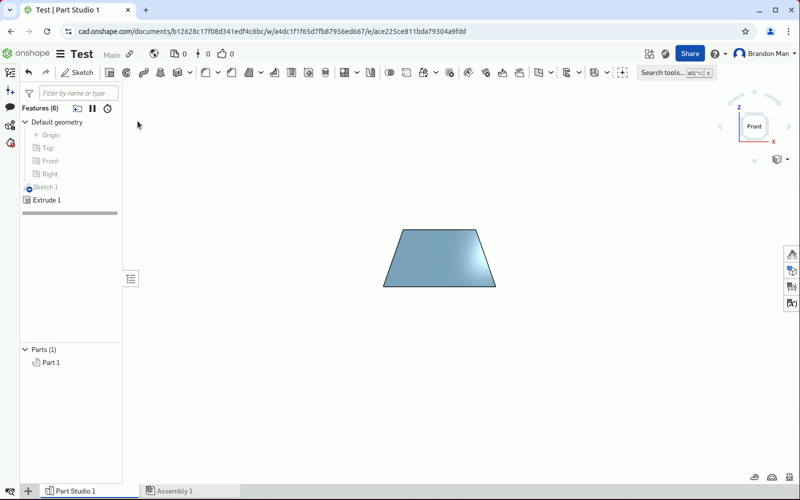
mouse_move(73, 189)
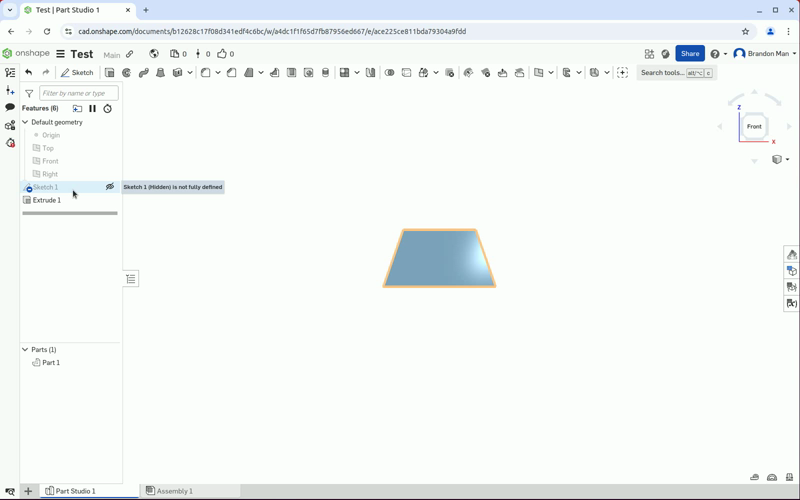
click(73, 189)
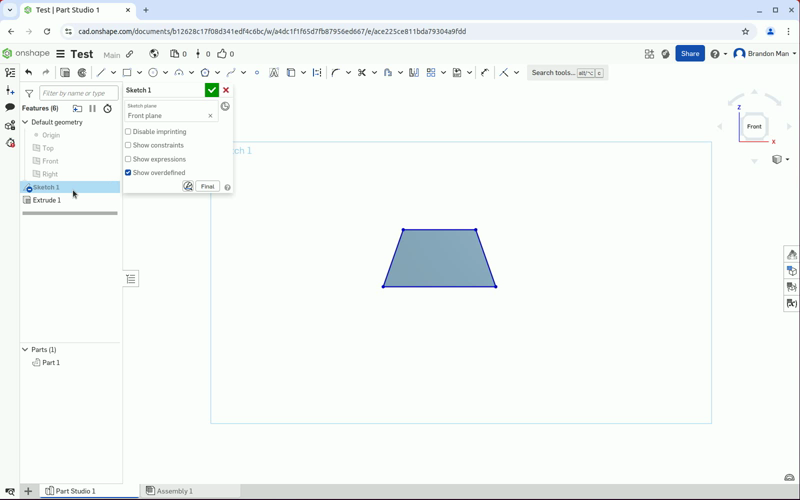
mouse_move(229, 92)
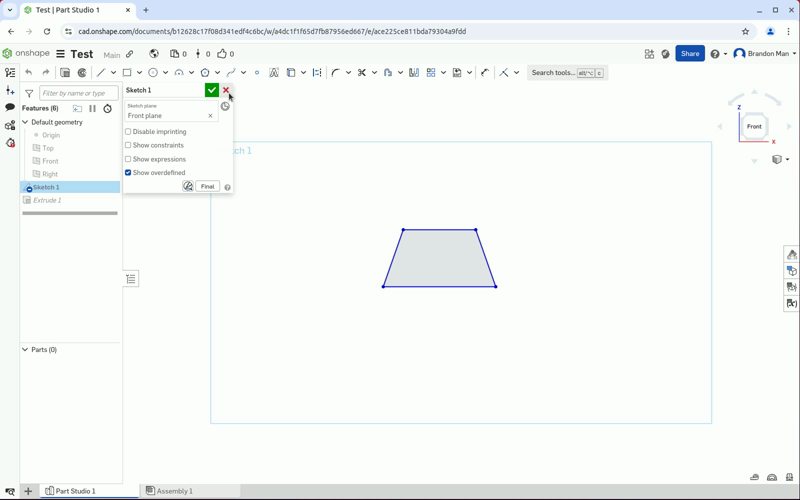
click(229, 92)
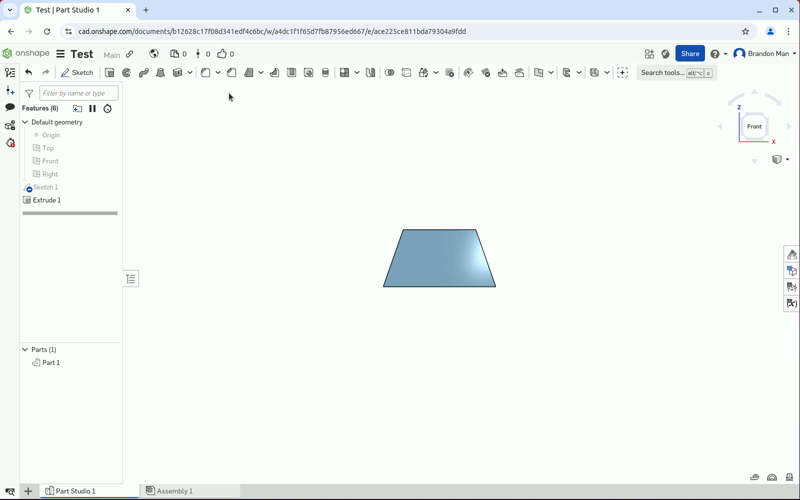
mouse_move(73, 352)
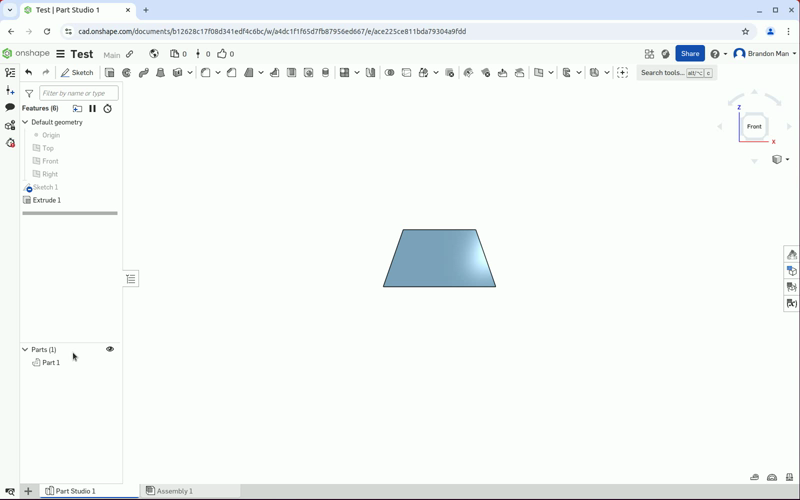
key(y)
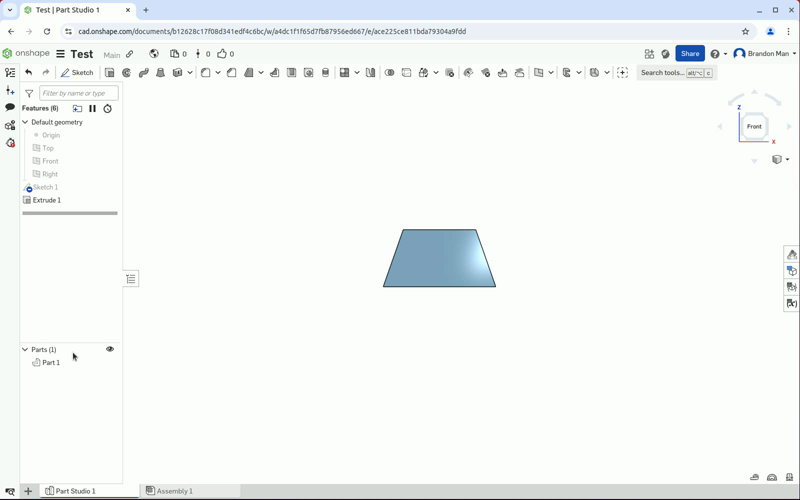
key(shift+p)
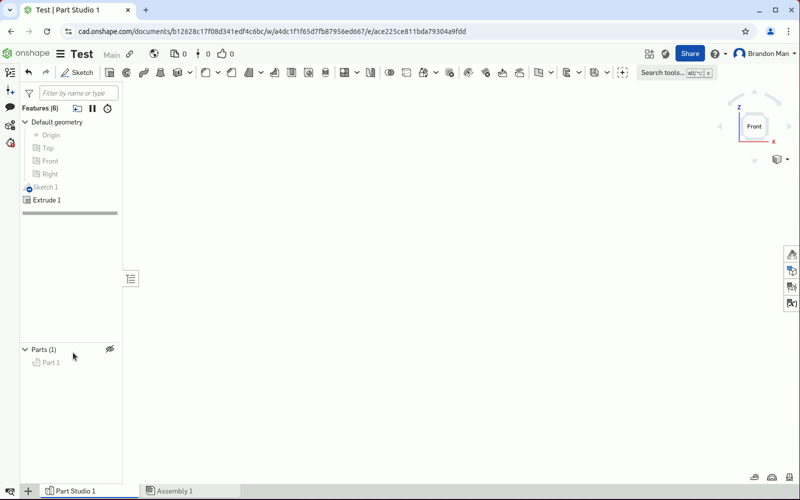
key(space)
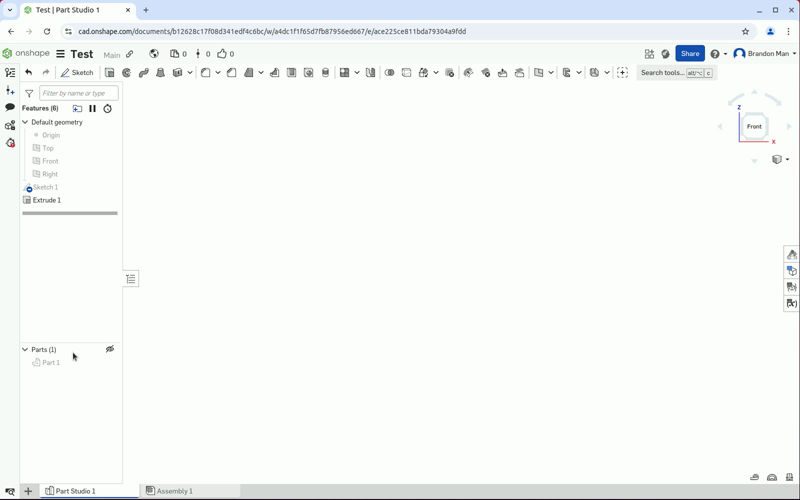
key_down(shift)
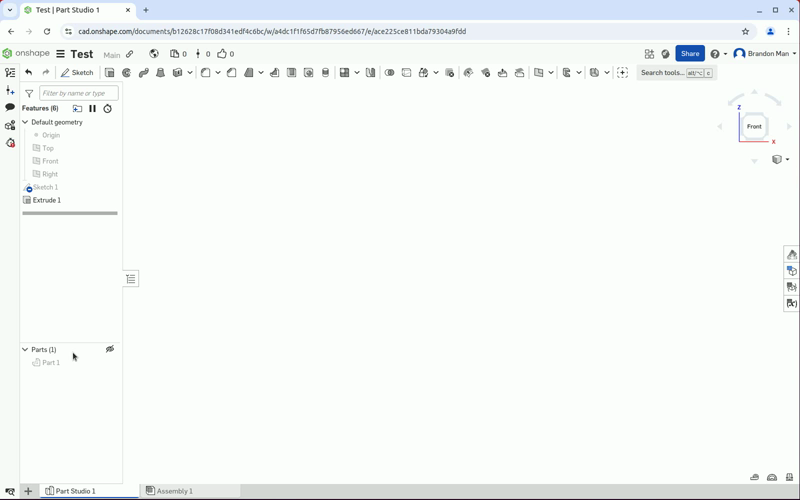
key(down)
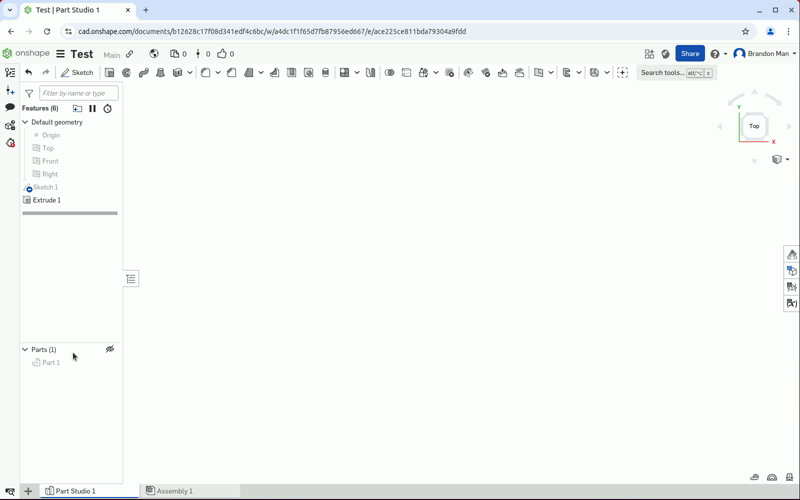
key_up(shift)
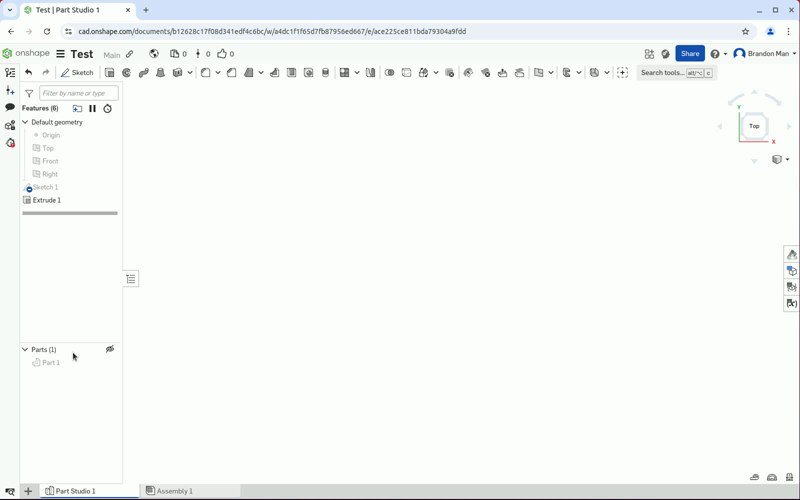
mouse_move(73, 352)
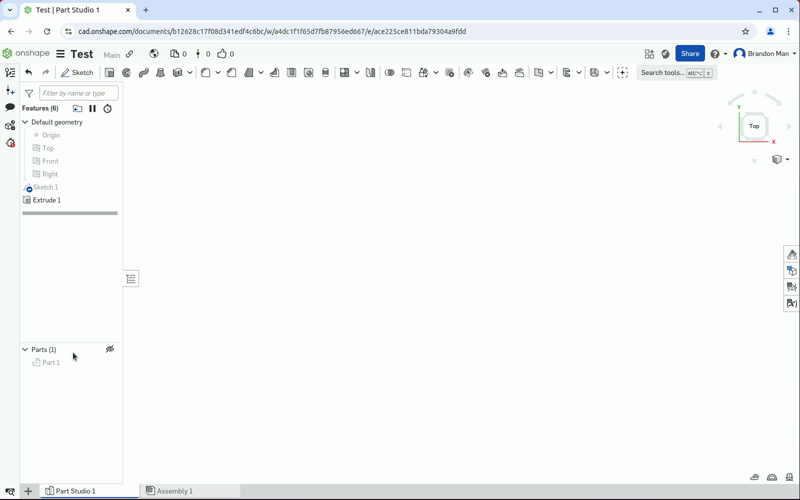
key(shift+y)
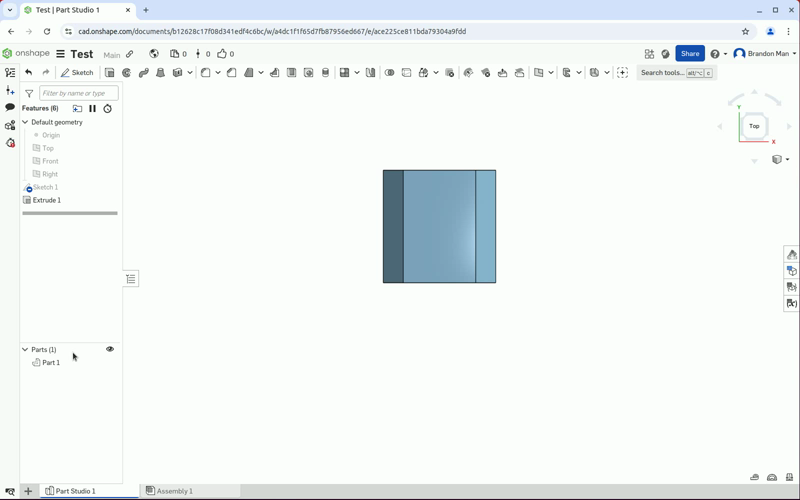
mouse_move(541, 75)
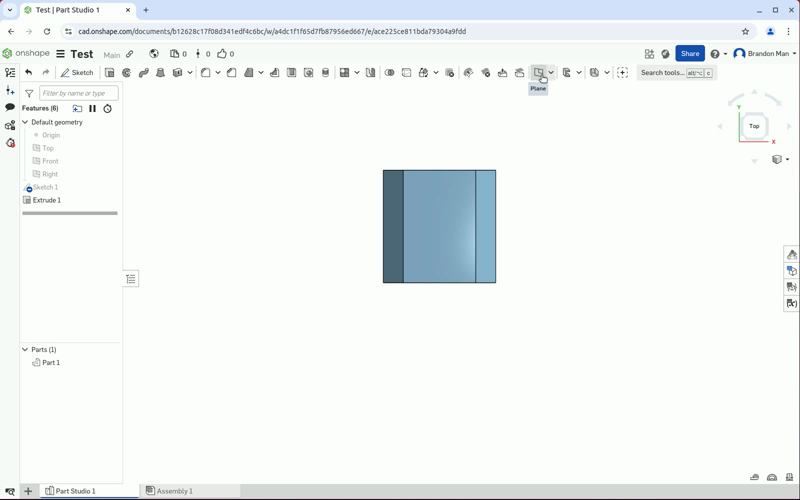
click(541, 75)
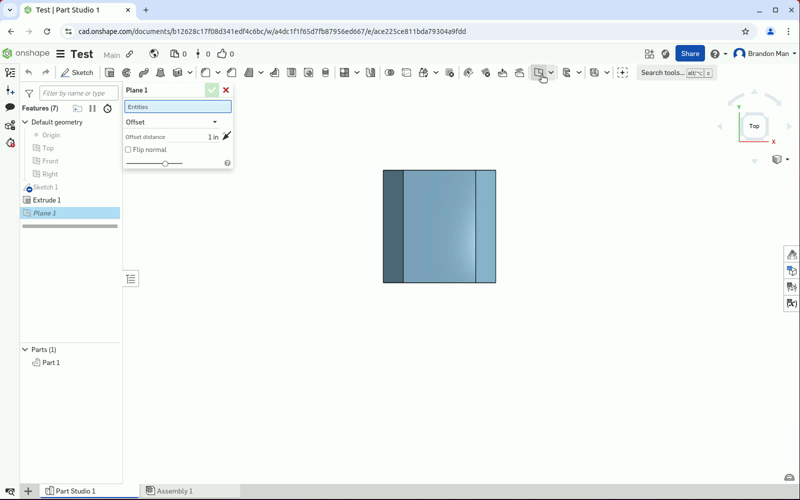
mouse_move(73, 150)
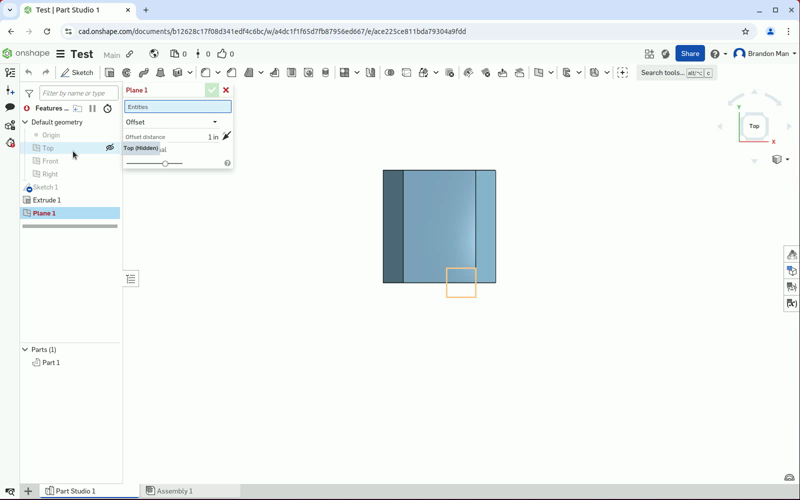
click(73, 150)
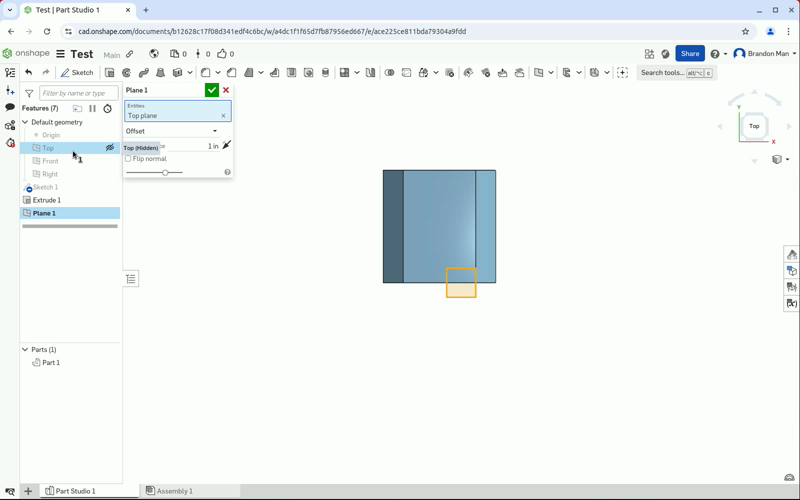
key(tab, 2)
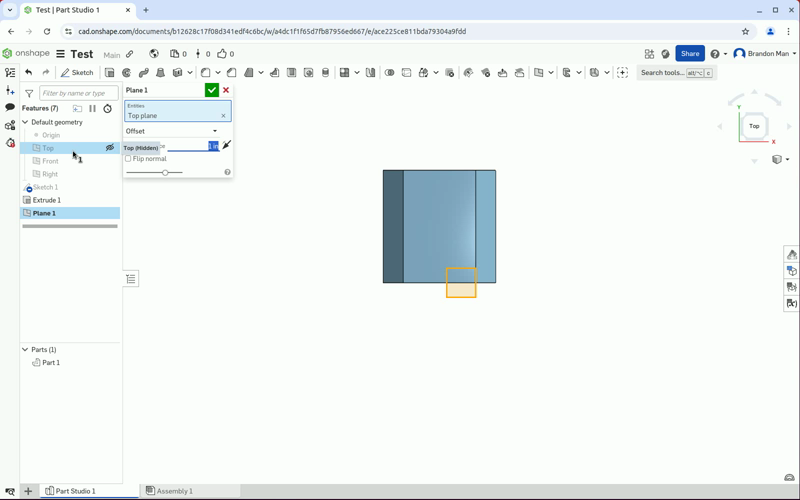
text(10.845)
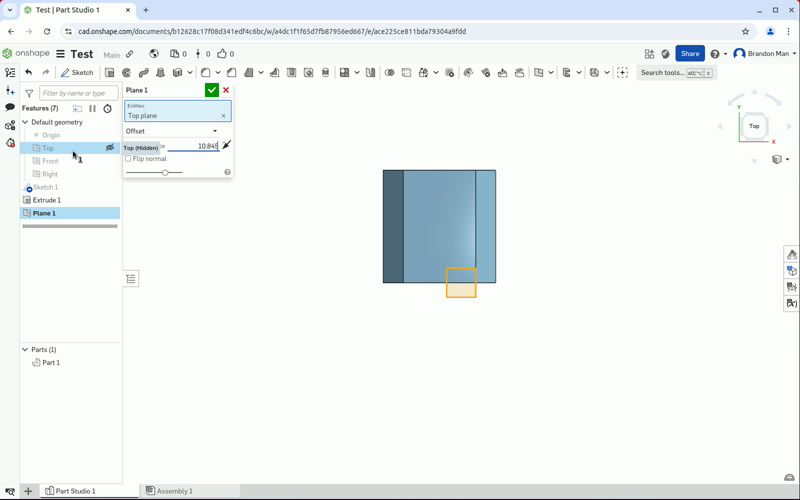
key(enter, 2)
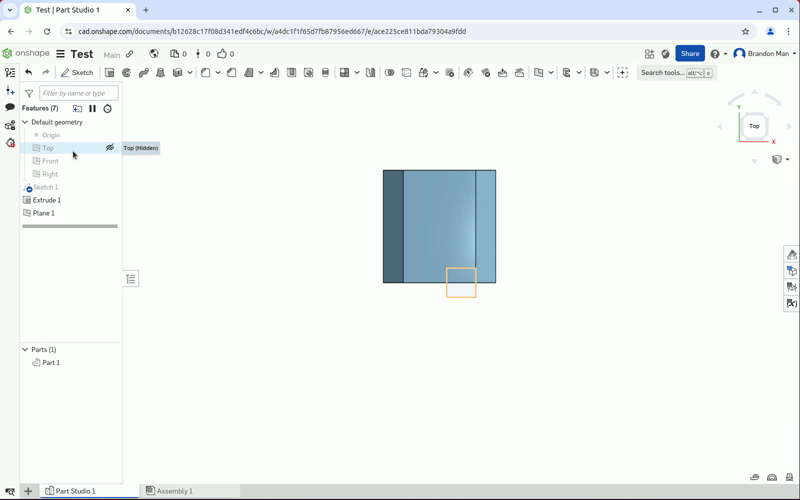
key(shift+s)
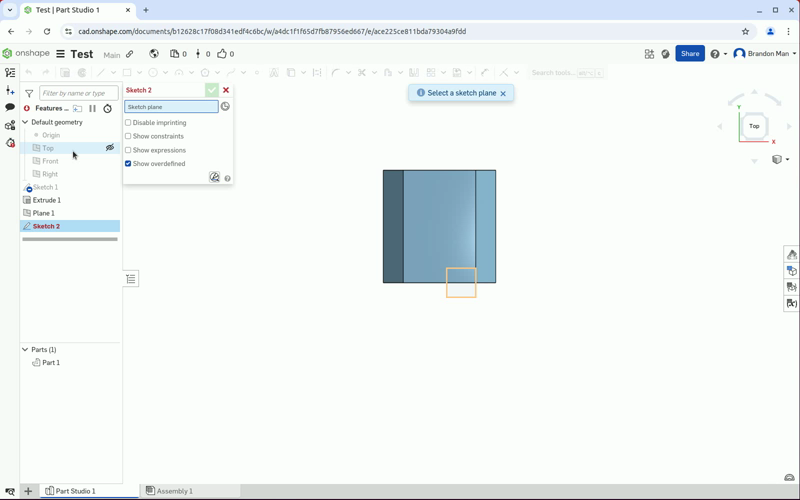
mouse_move(73, 215)
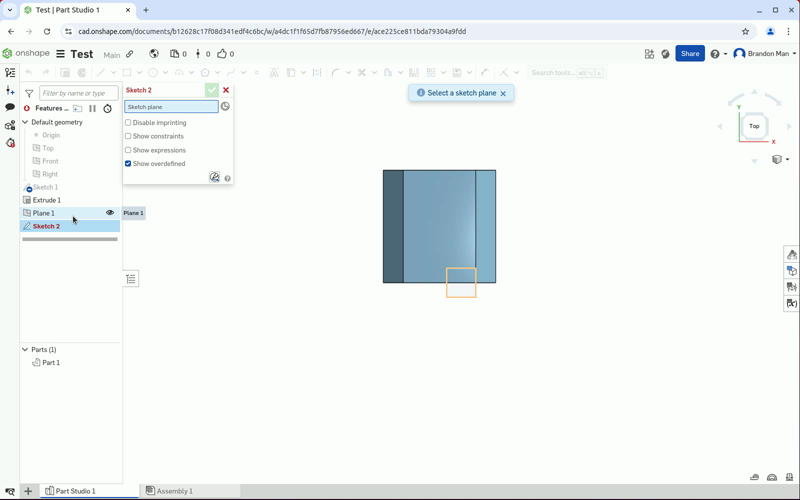
click(73, 215)
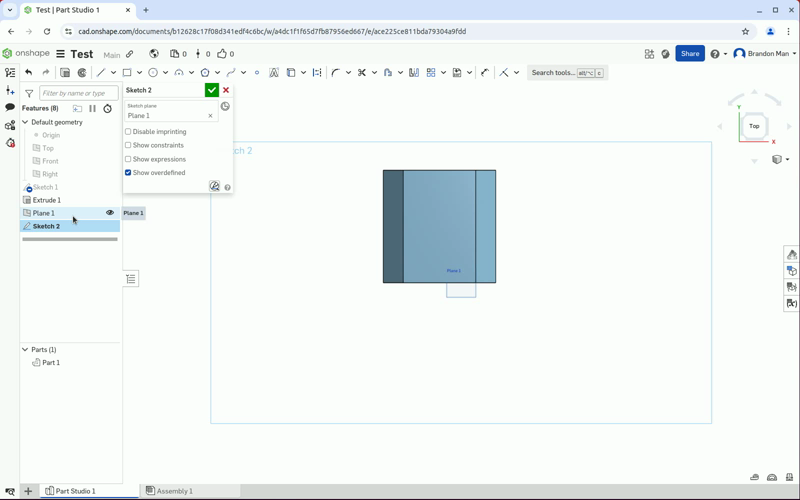
mouse_move(73, 352)
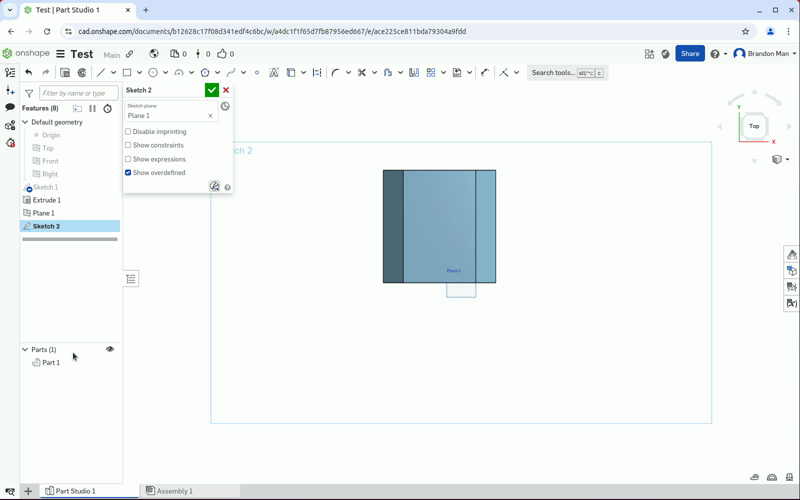
key(y)
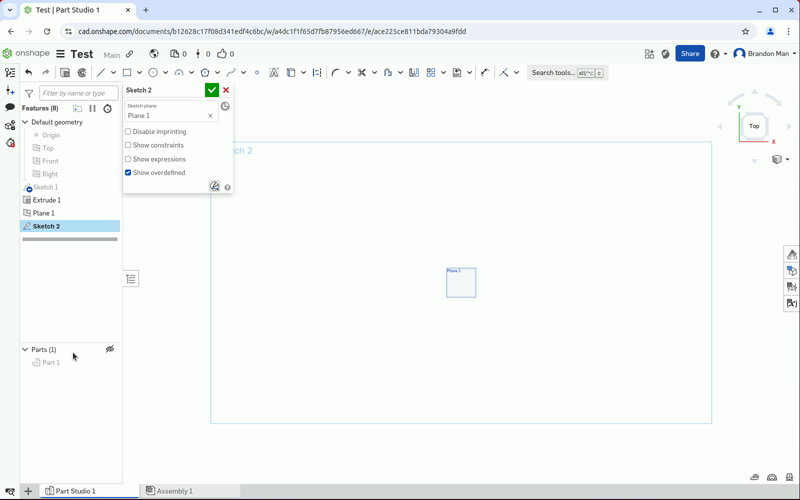
key(c)
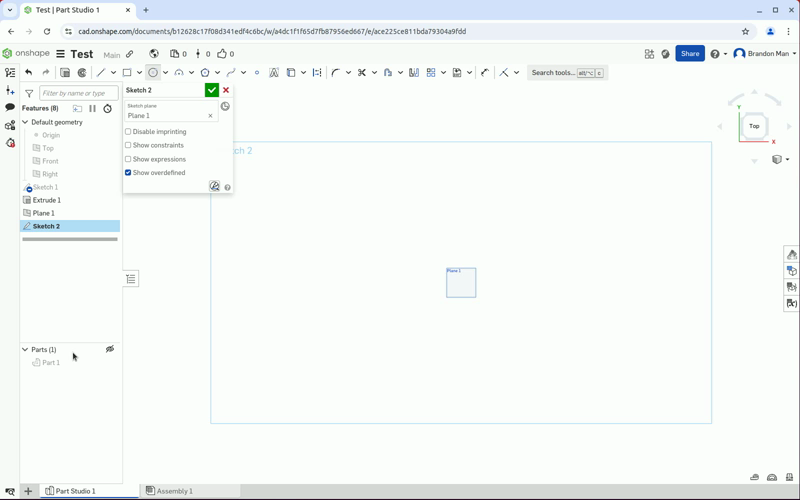
key_down(shift)
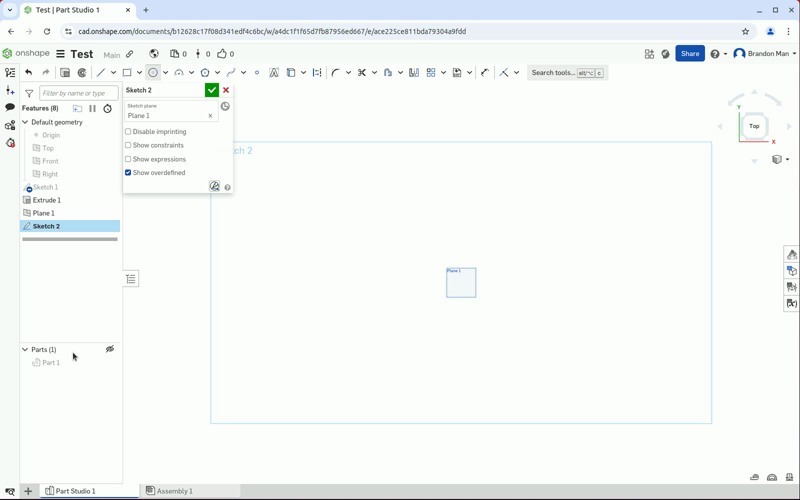
mouse_move(440, 226)
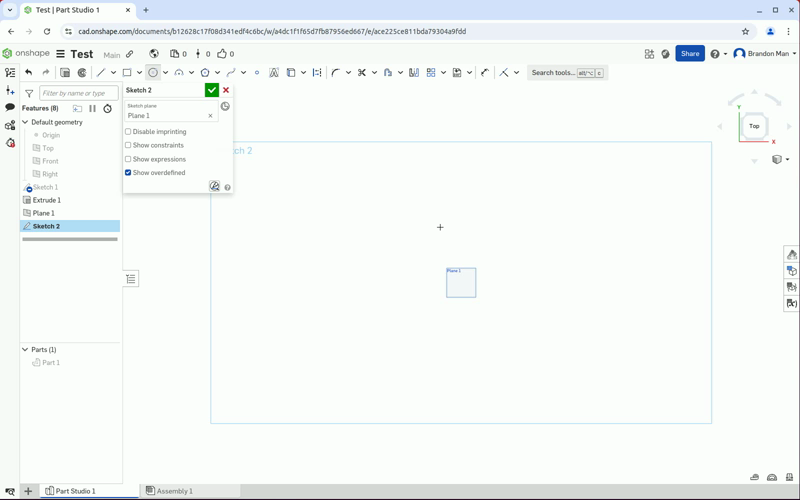
click(440, 226)
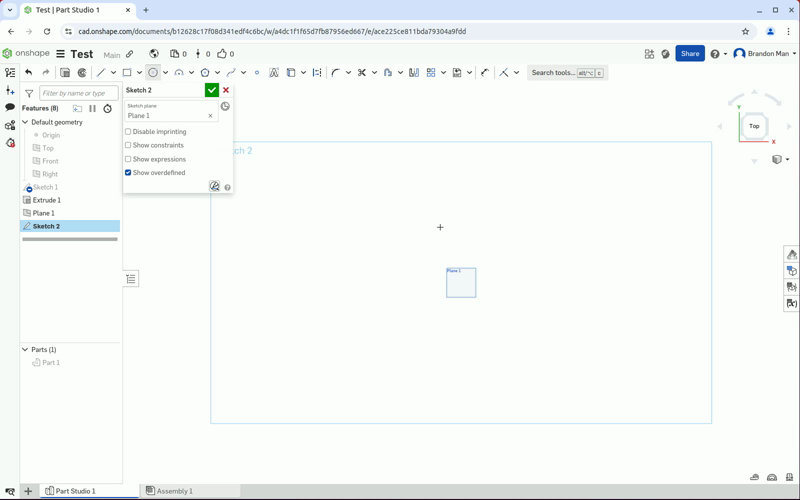
key_up(shift)
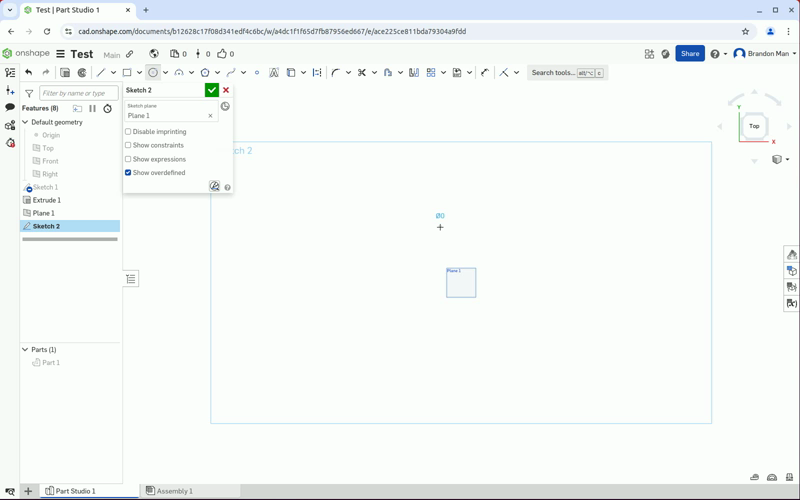
mouse_move(455, 226)
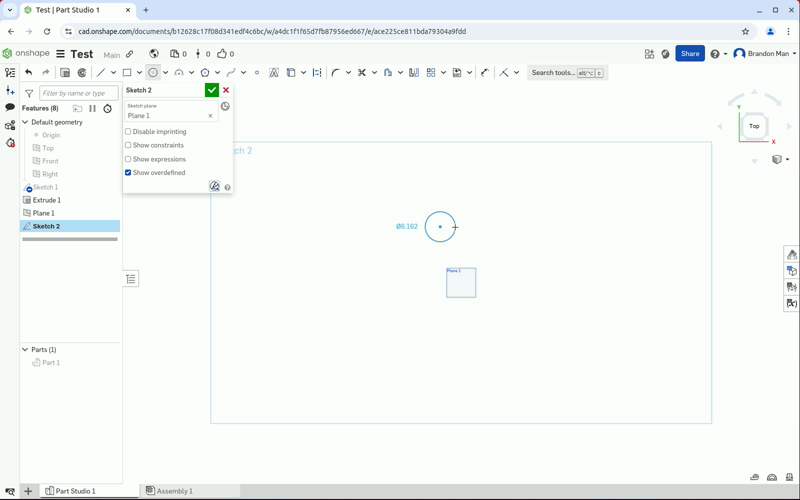
click(455, 226)
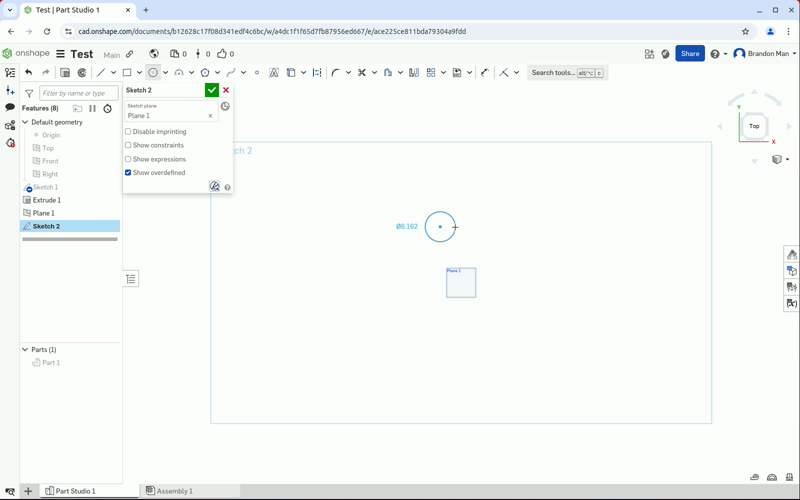
key(esc)
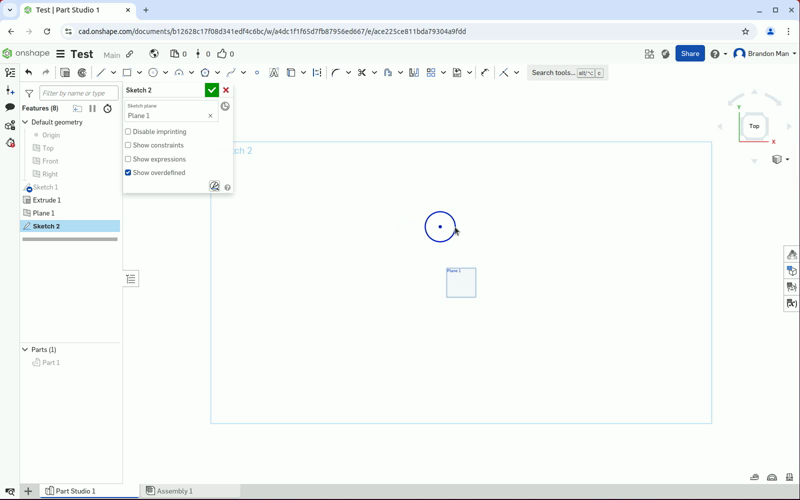
mouse_move(447, 233)
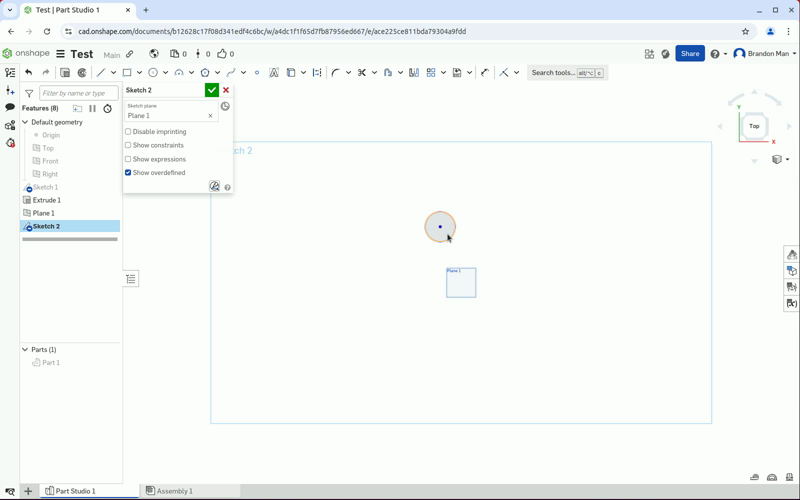
scroll(6)
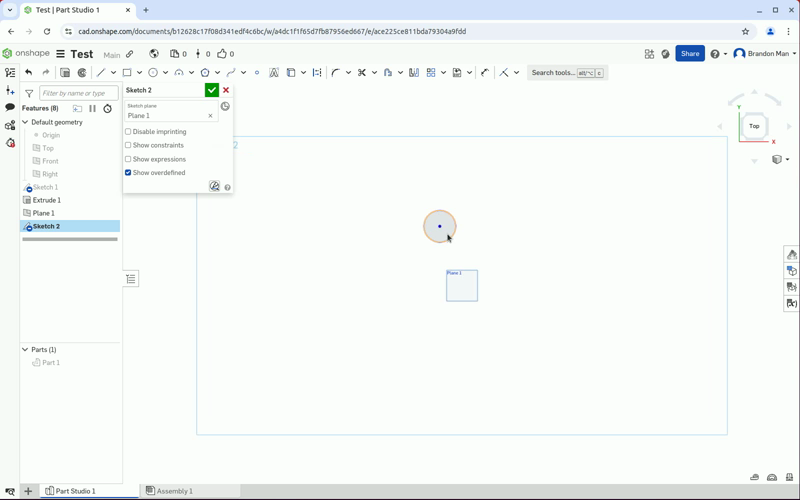
scroll(6)
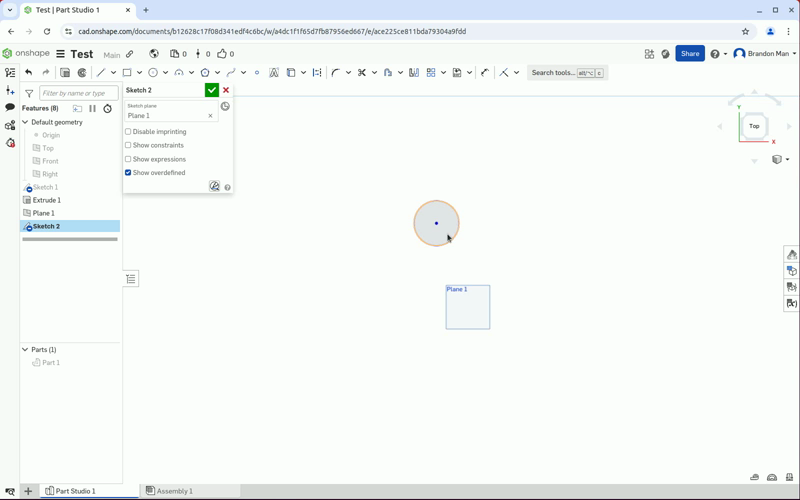
scroll(6)
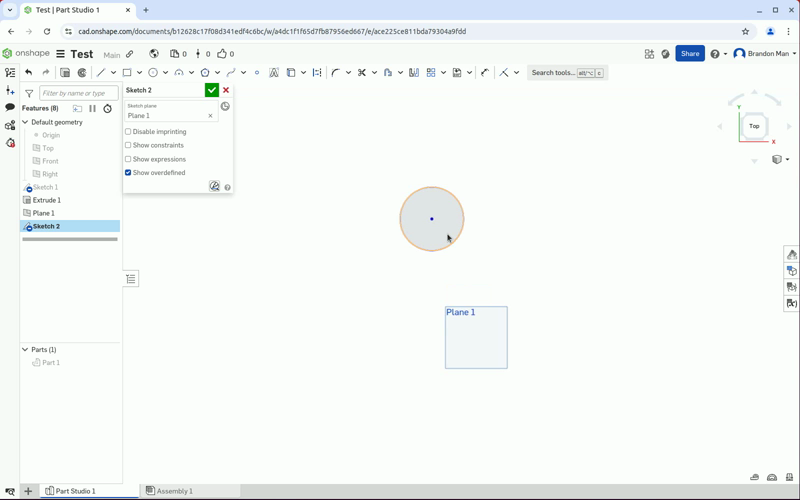
scroll(6)
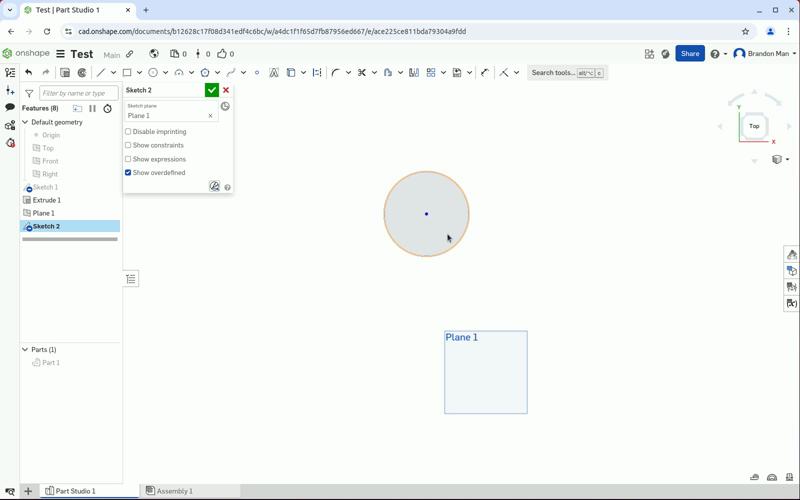
scroll(6)
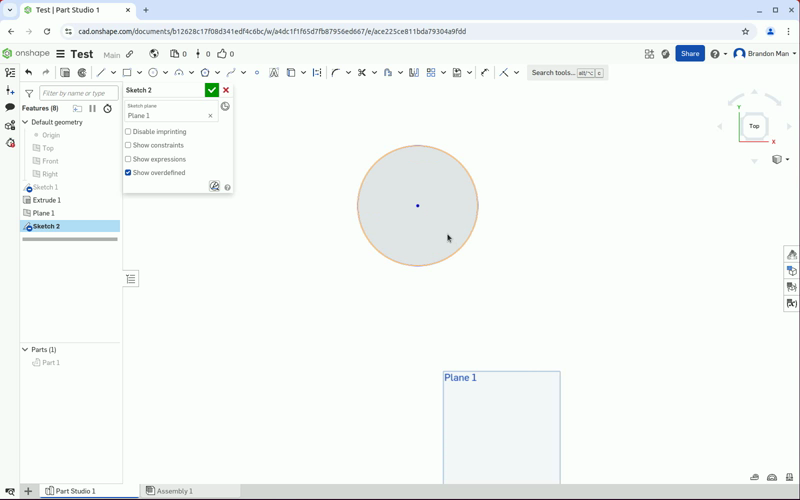
scroll(6)
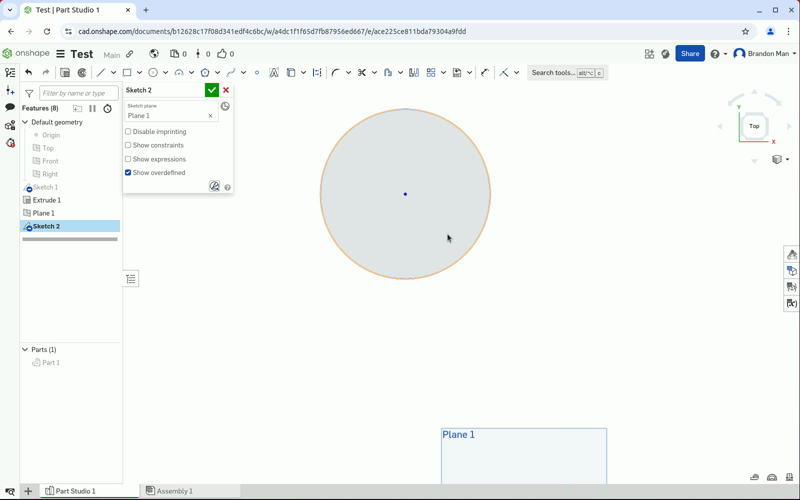
scroll(6)
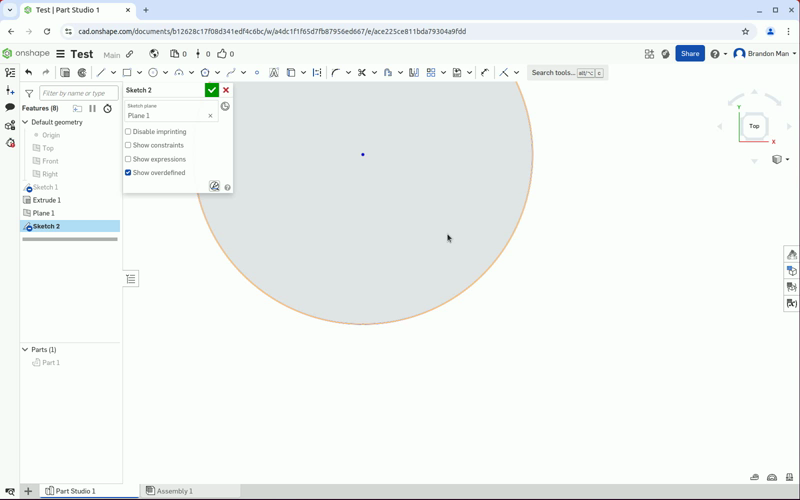
click(447, 233)
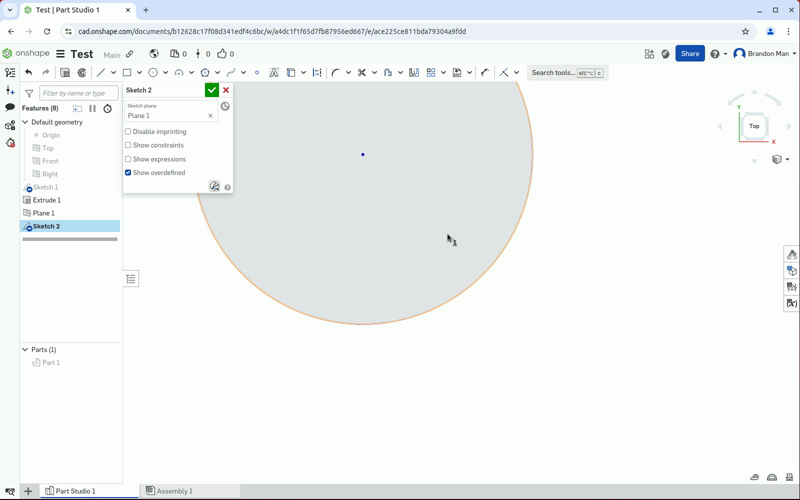
scroll(-6)
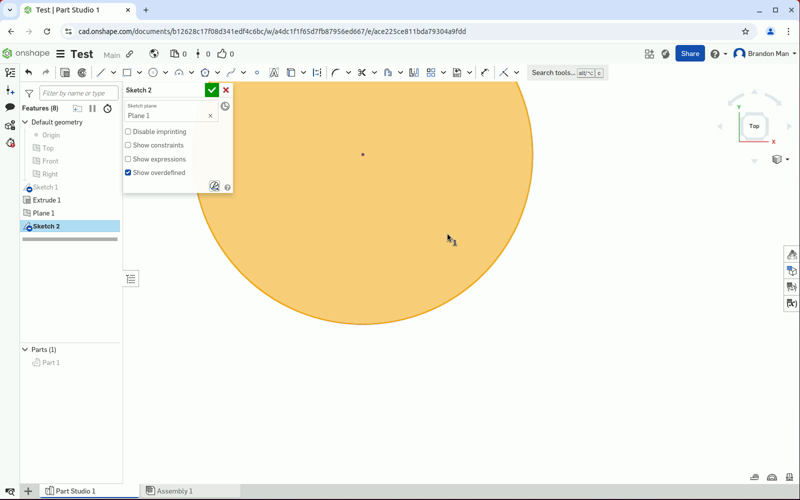
scroll(-6)
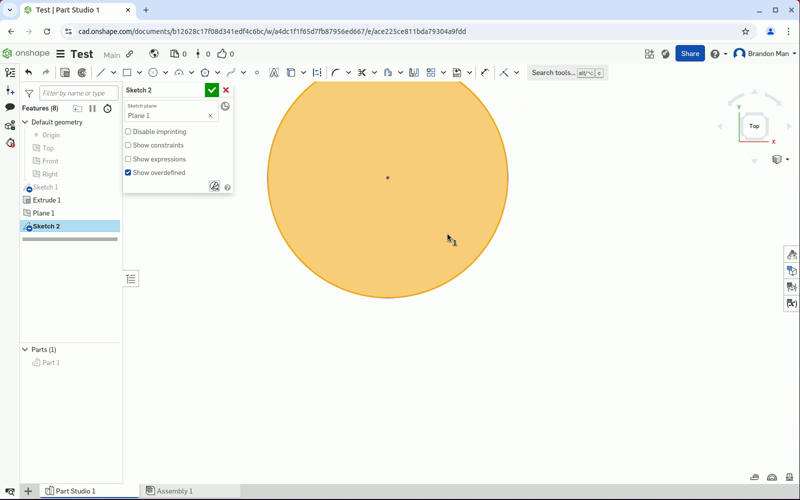
scroll(-6)
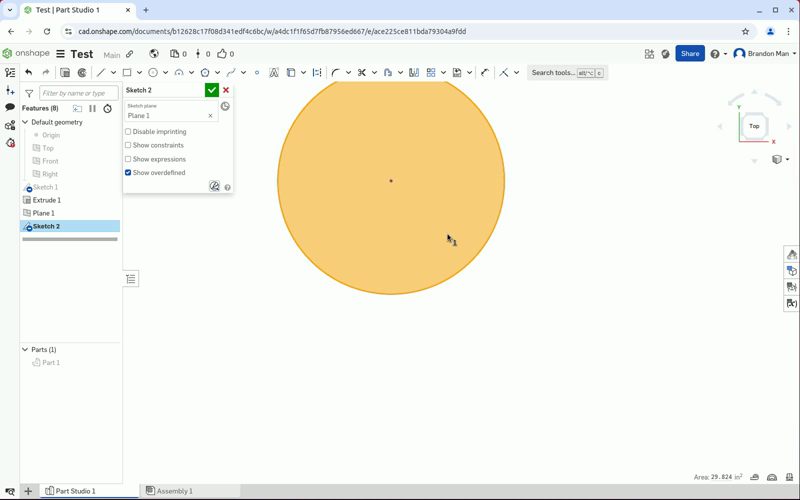
scroll(-6)
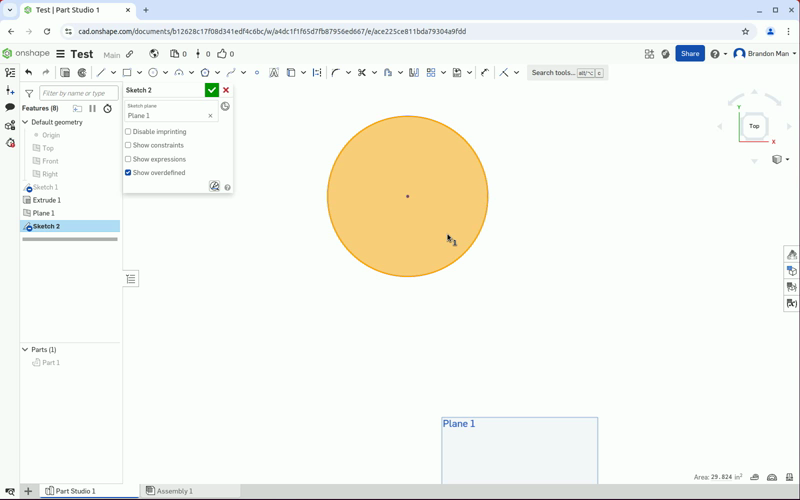
scroll(-6)
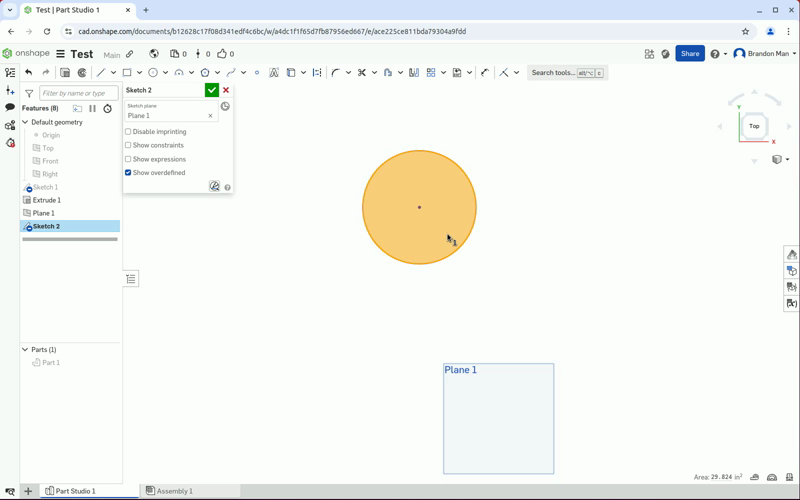
scroll(-6)
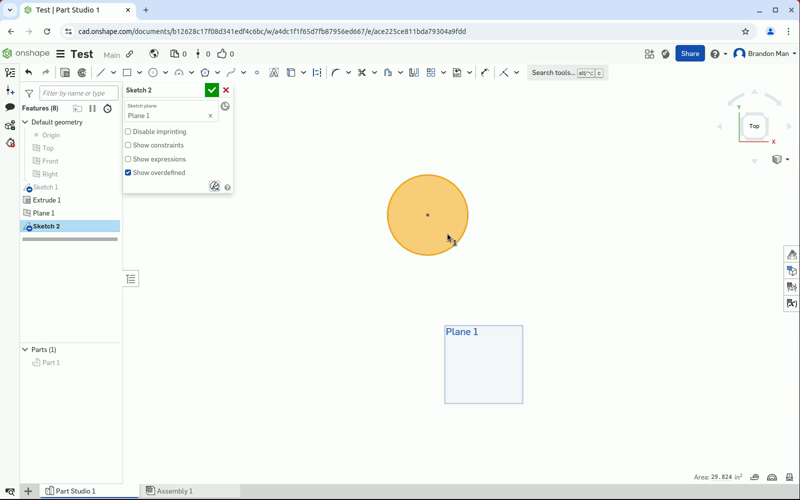
scroll(-6)
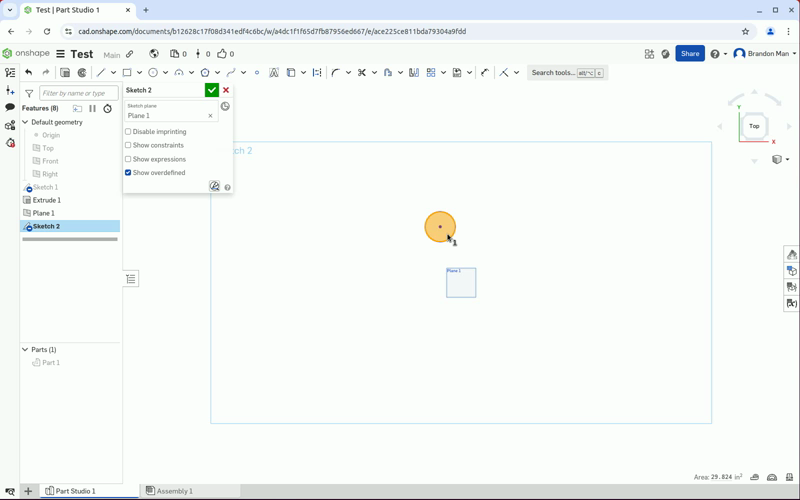
mouse_move(73, 352)
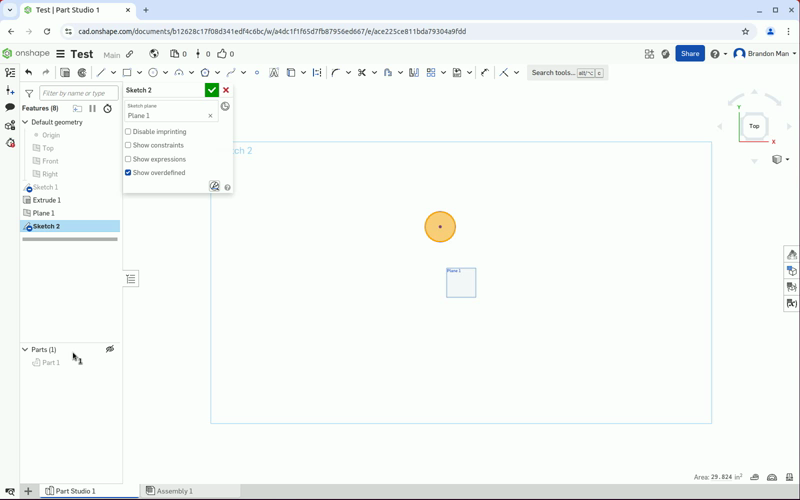
key(shift+y)
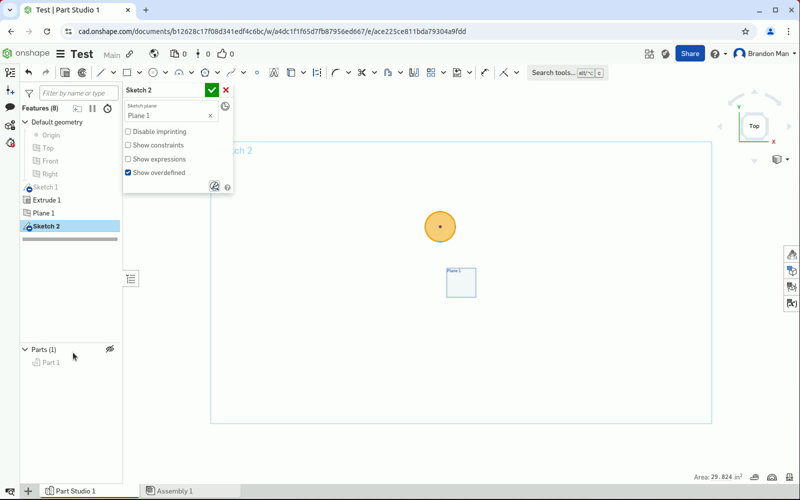
key(shift+e)
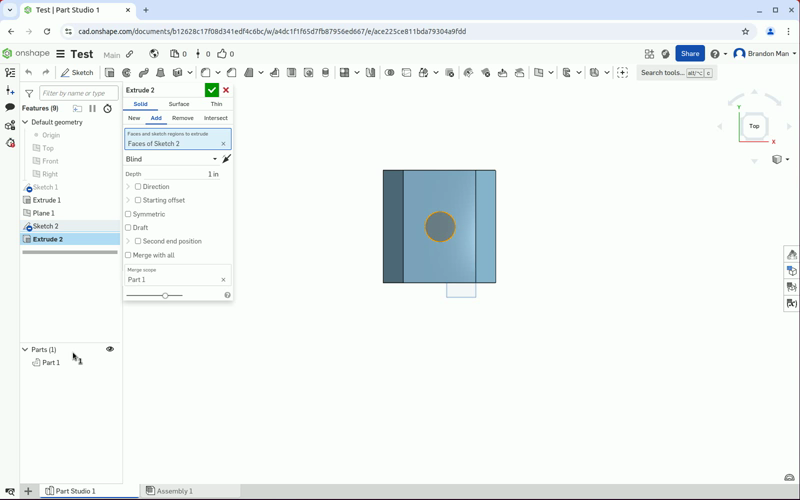
mouse_move(143, 106)
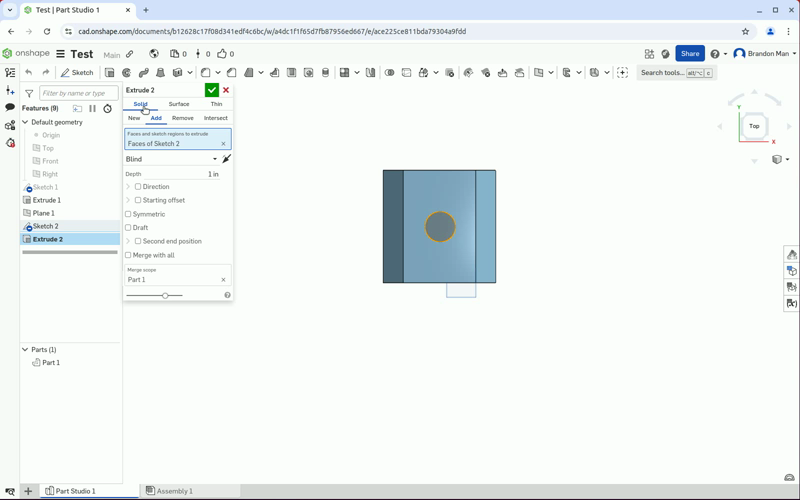
click(143, 106)
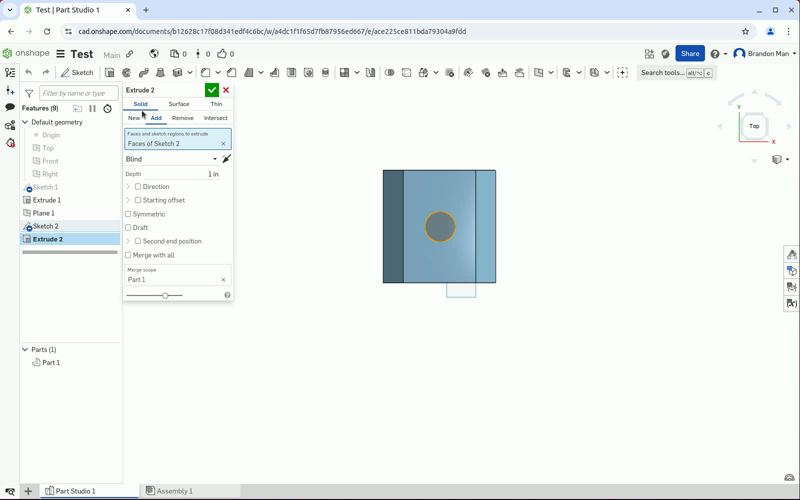
mouse_move(137, 120)
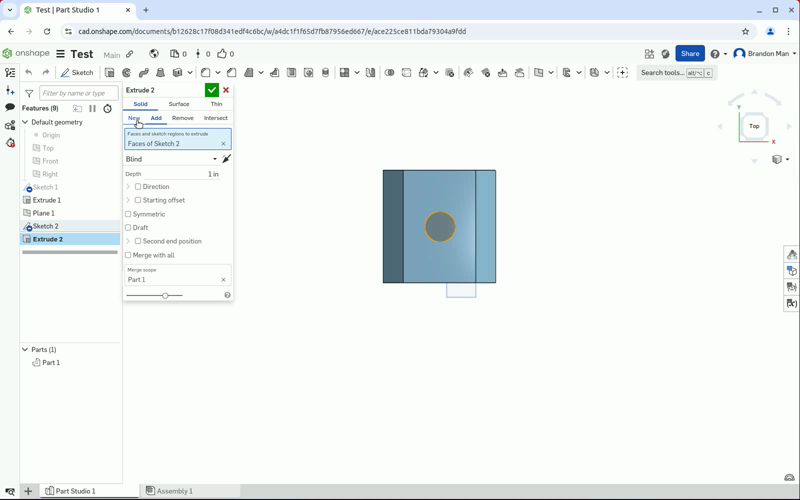
click(137, 120)
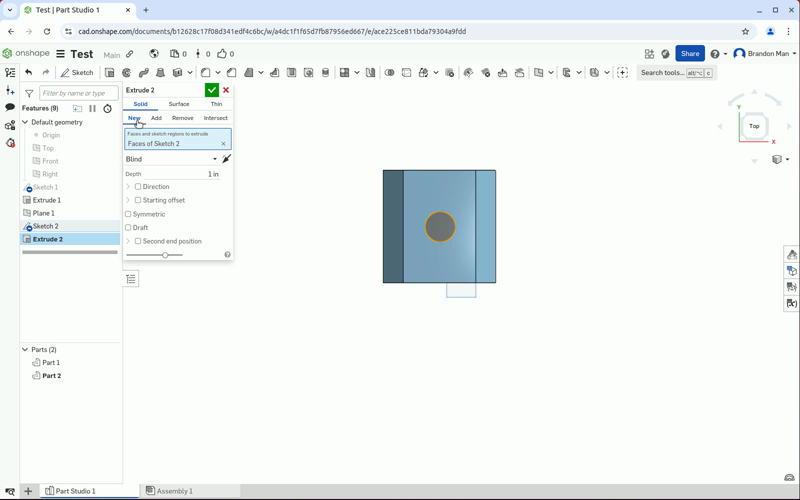
key(tab, 4)
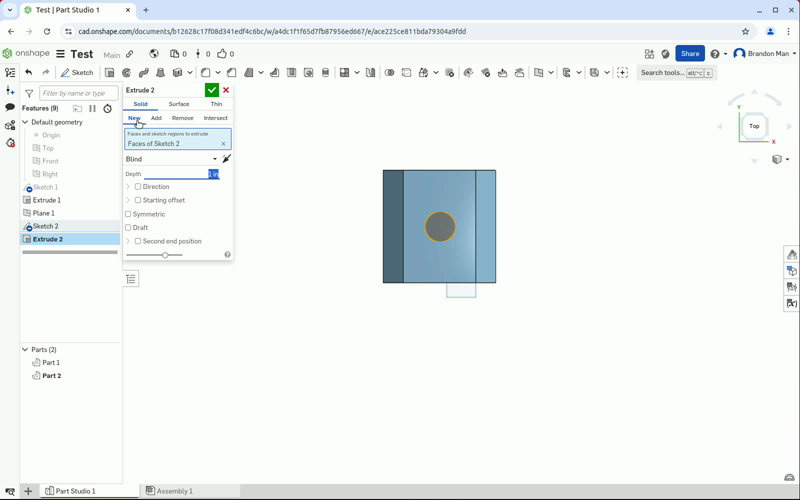
text(5.777)
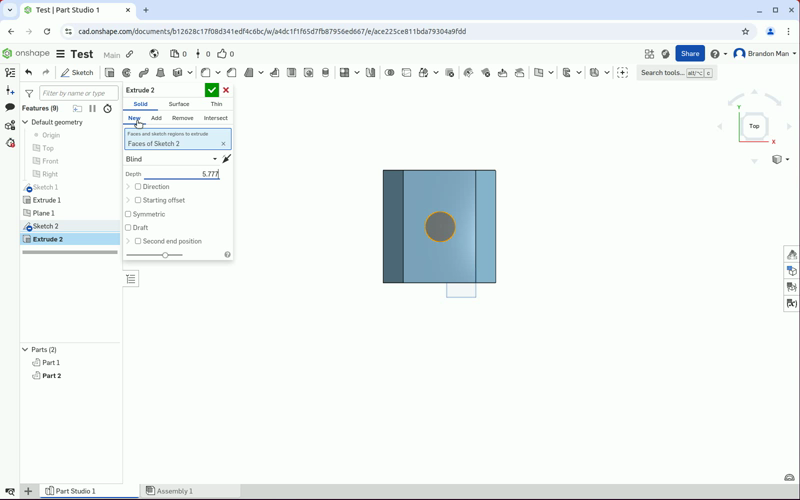
key(enter)
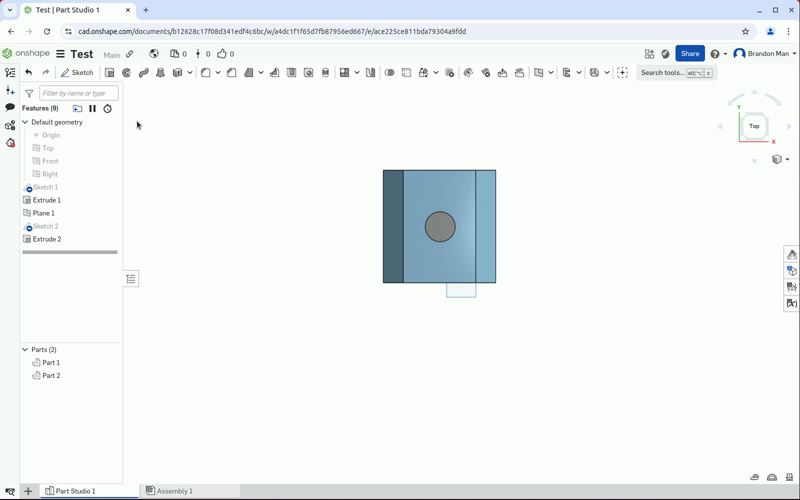
key(shift+h)
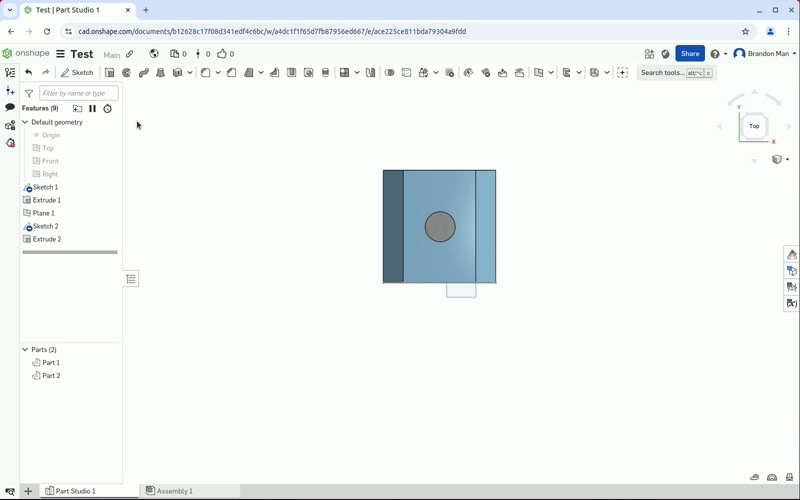
key(shift+h)
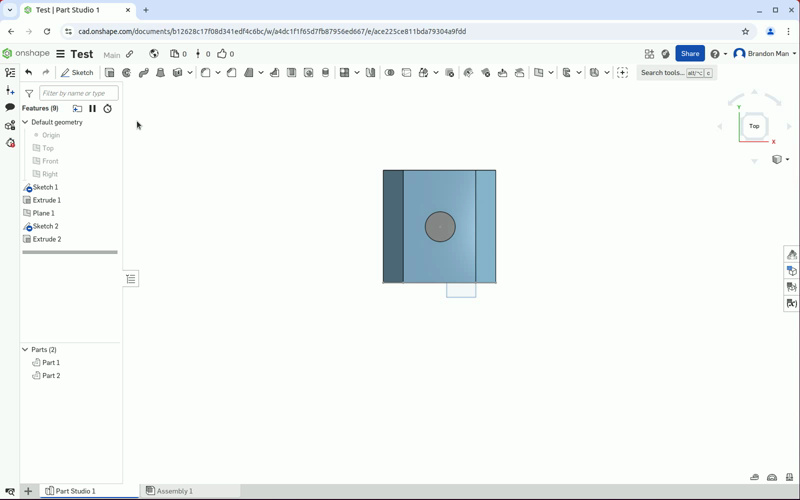
key(shift+7)
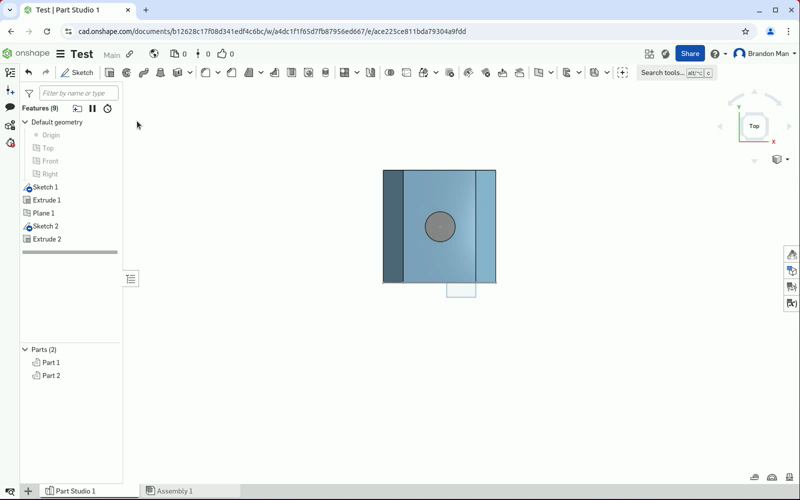
key(up, 3)
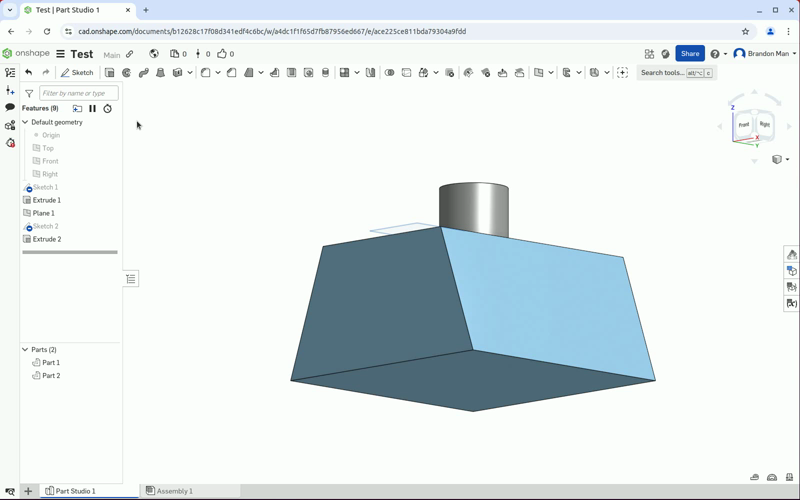
key(left, 3)
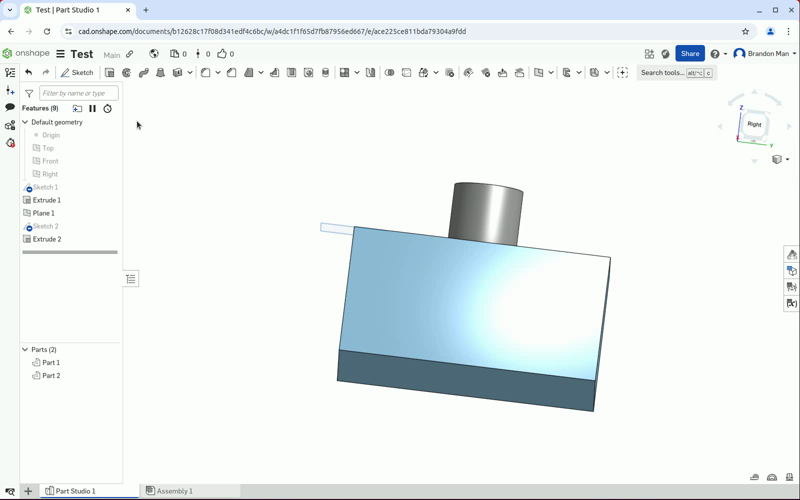
key(right, 3)
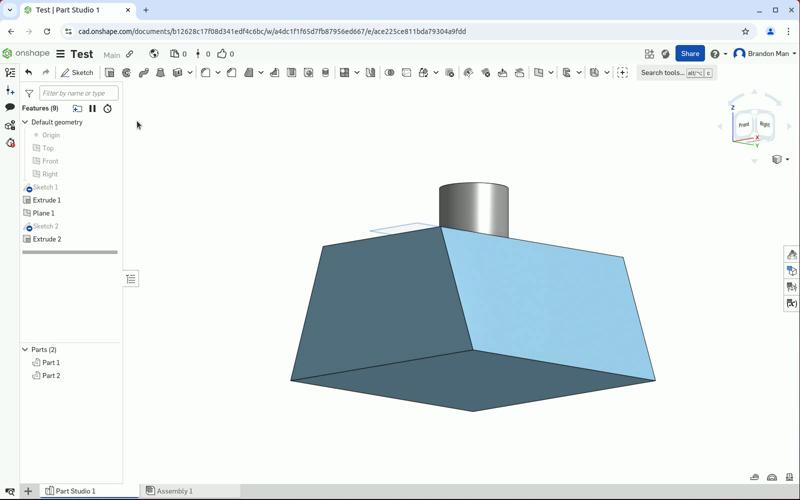
key(down, 3)
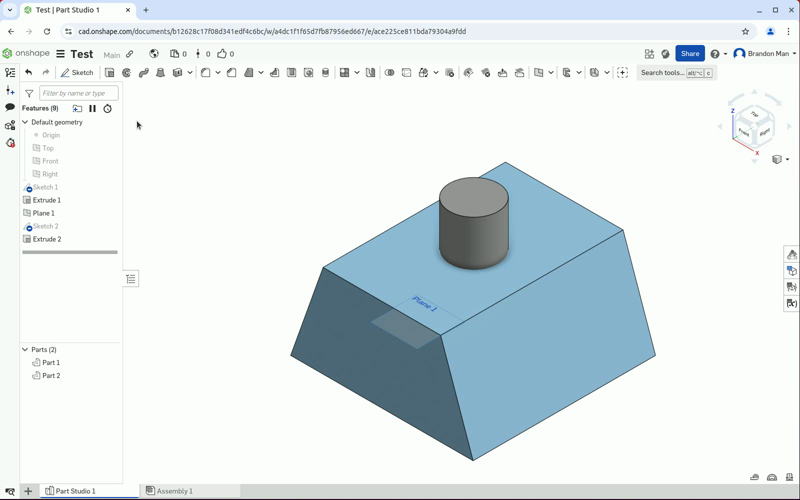
mouse_move(73, 189)
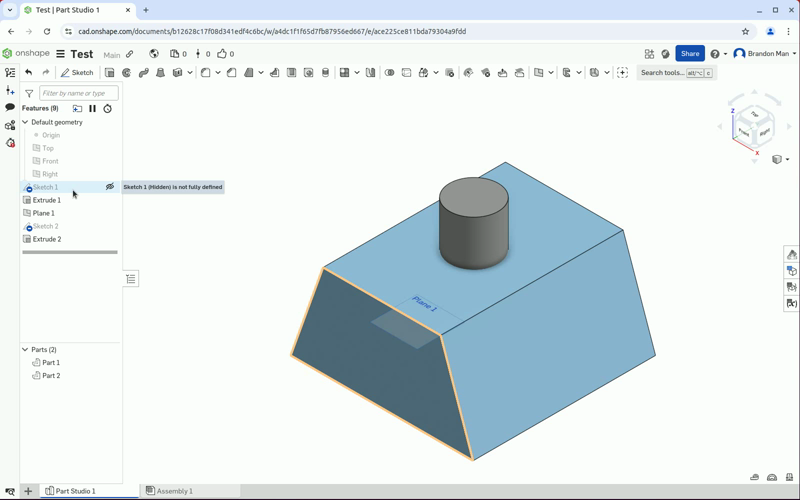
click(73, 189)